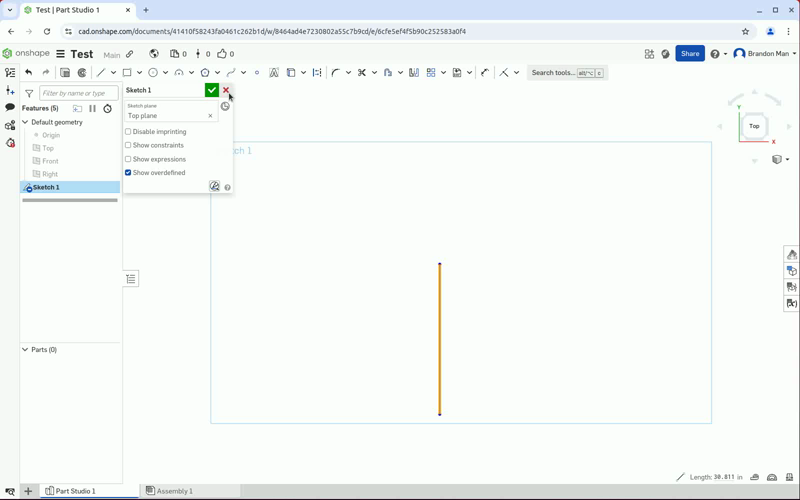
key(shift+h)
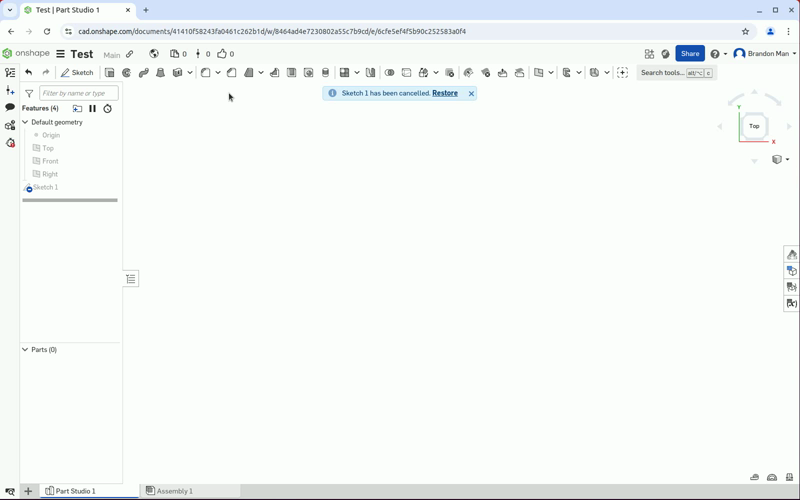
mouse_move(73, 352)
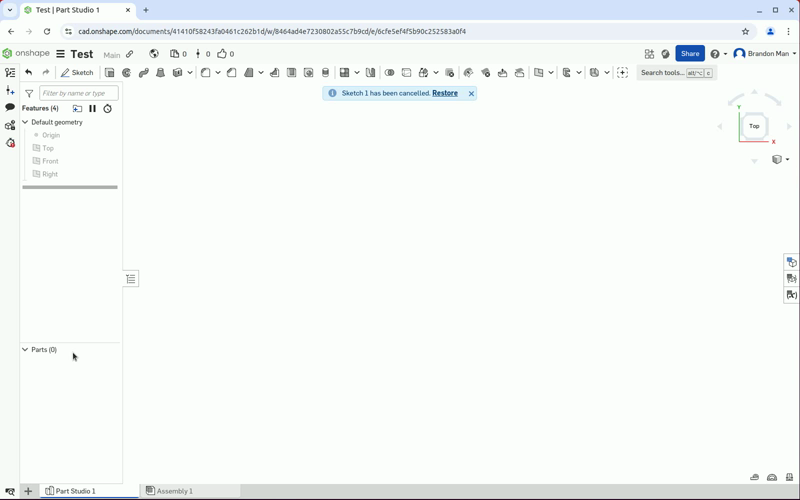
key(y)
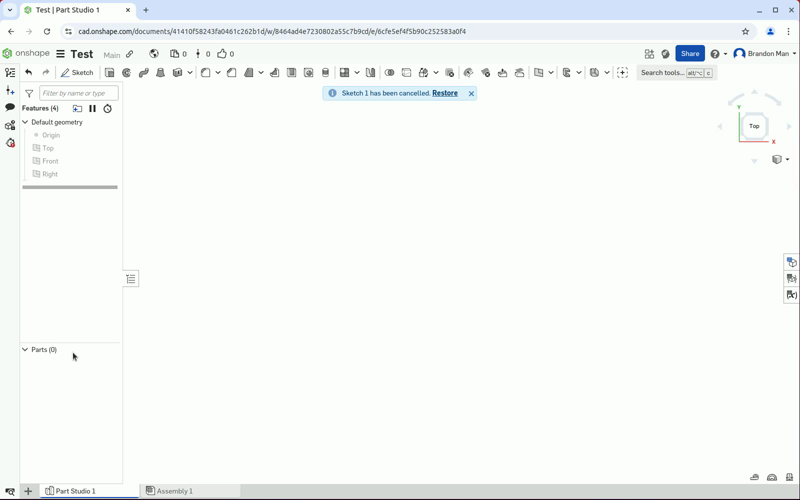
key(shift+p)
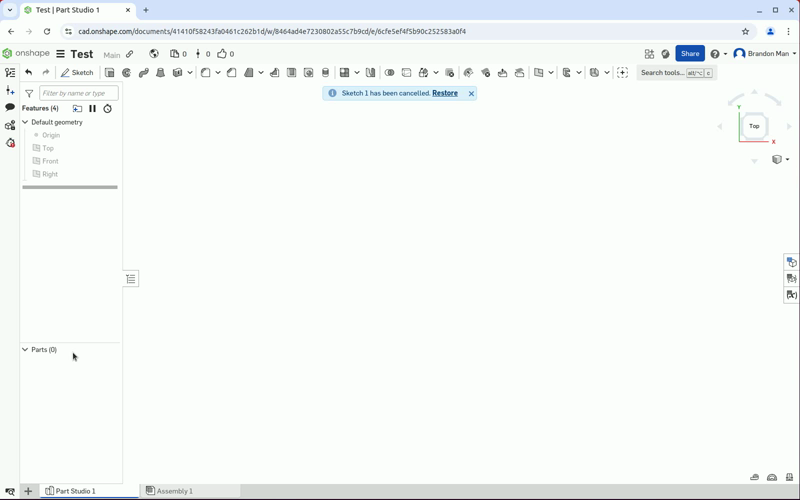
key(space)
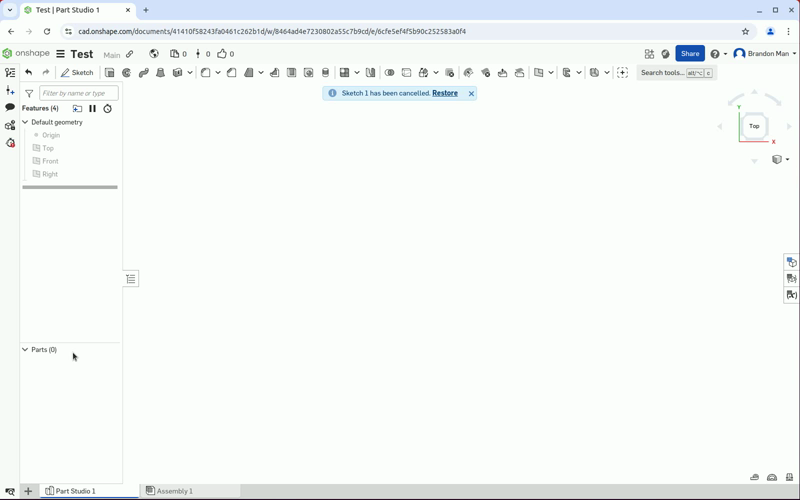
key_down(shift)
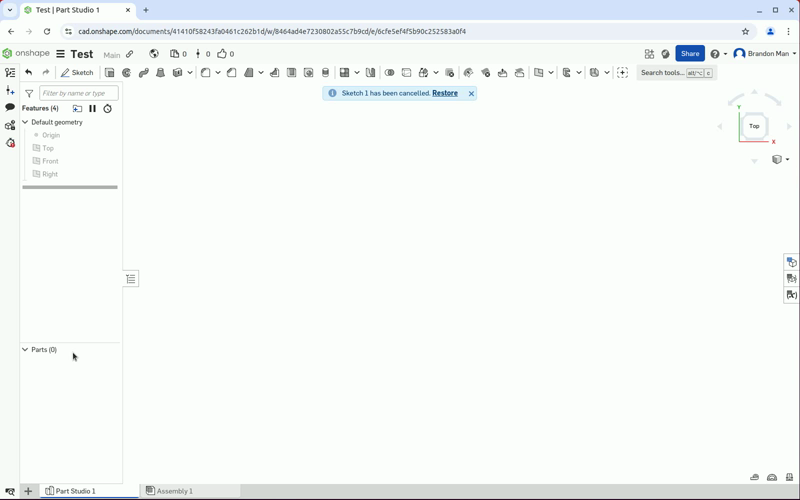
key(up)
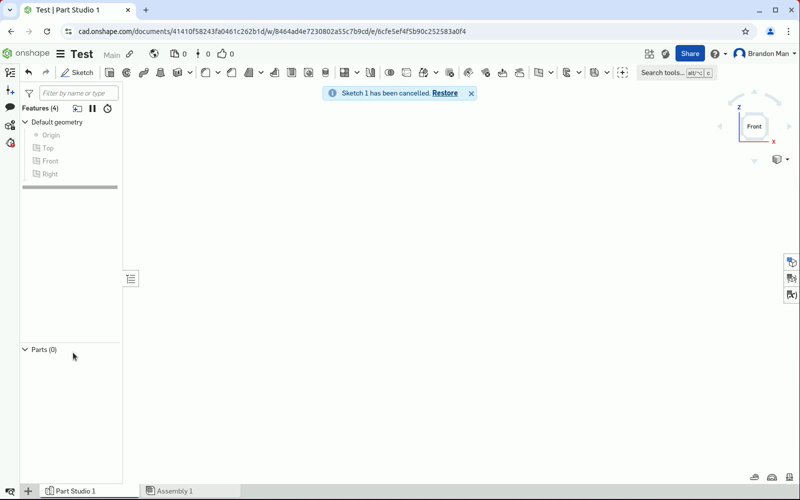
key_up(shift)
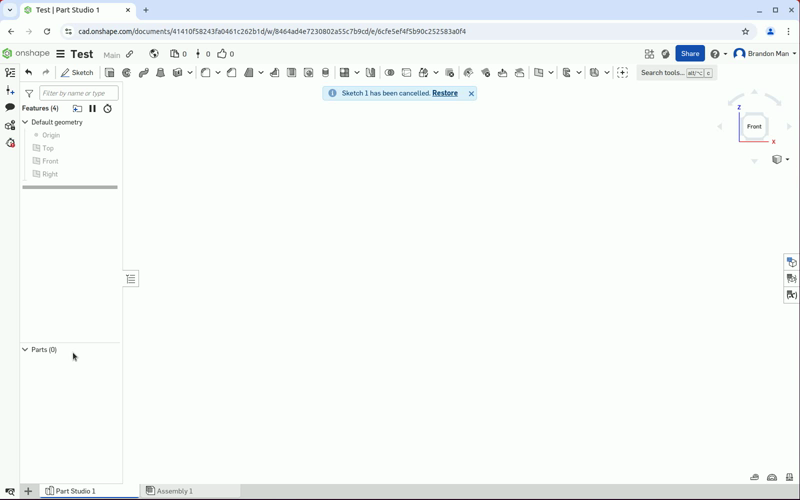
mouse_move(73, 352)
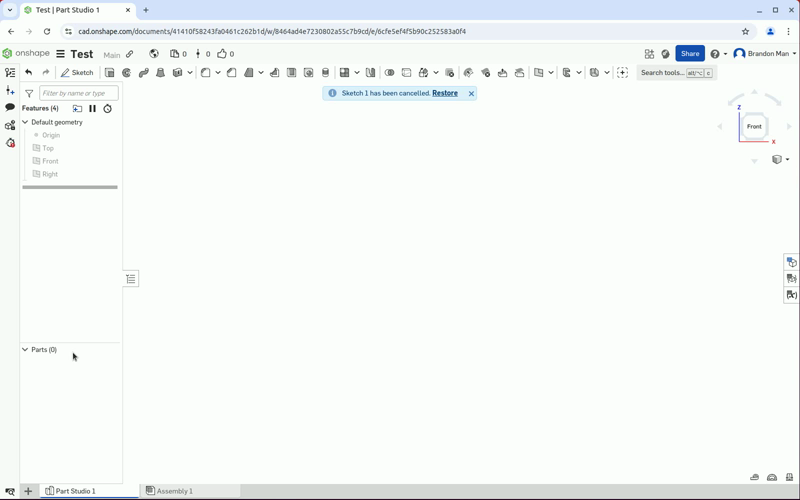
key(shift+y)
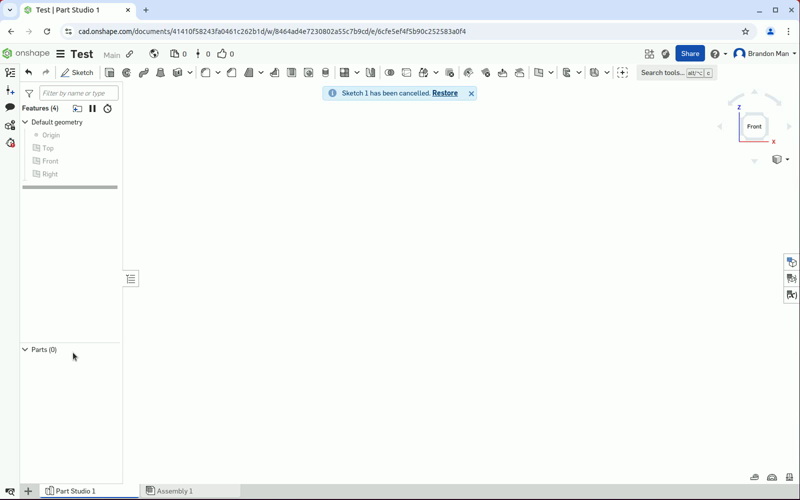
key(shift+s)
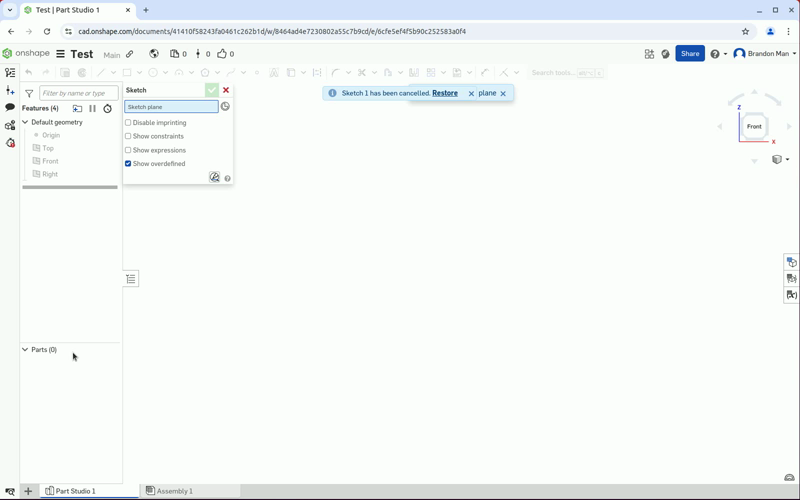
mouse_move(73, 163)
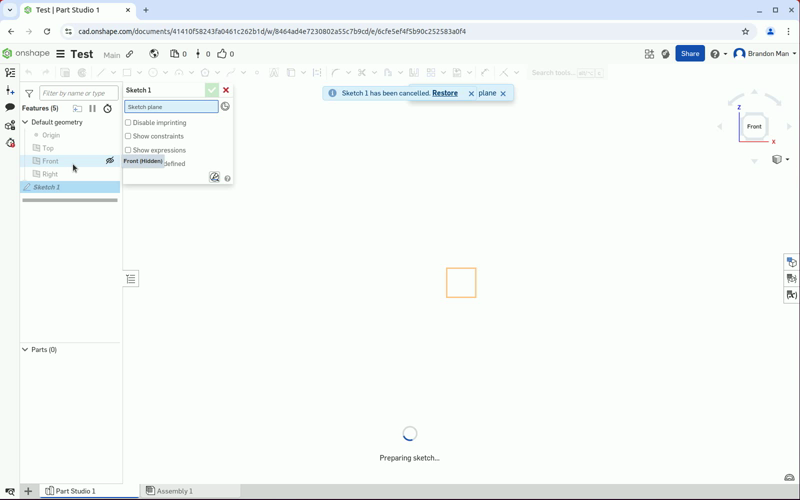
click(73, 163)
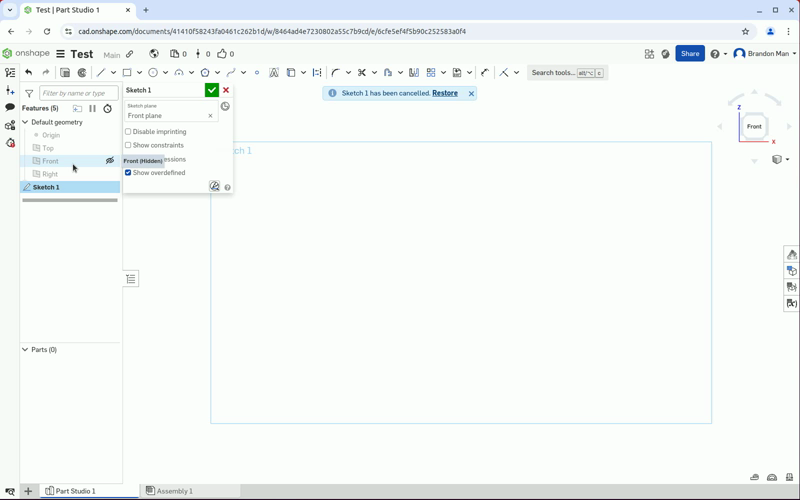
mouse_move(73, 352)
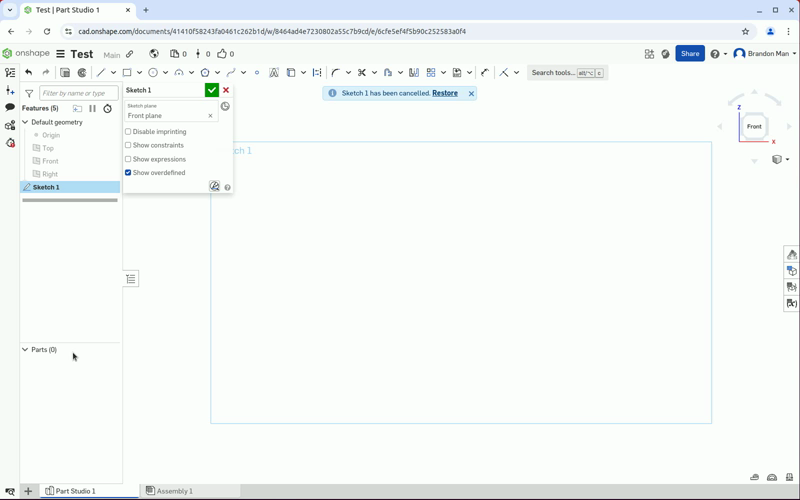
key(y)
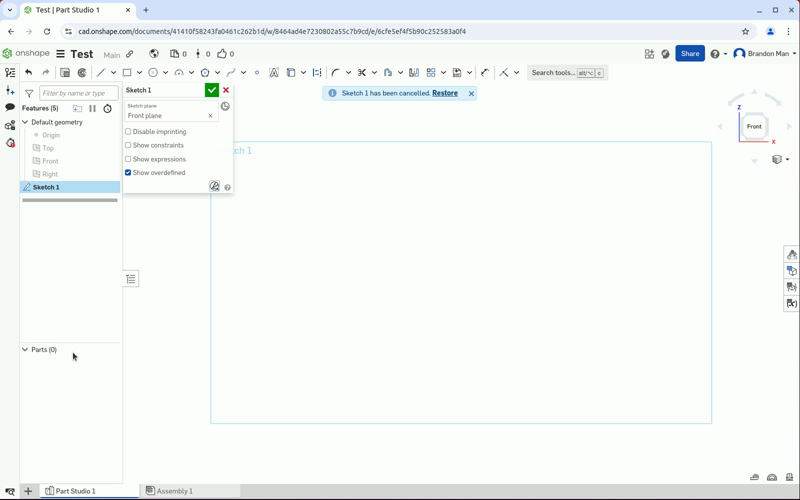
key(l)
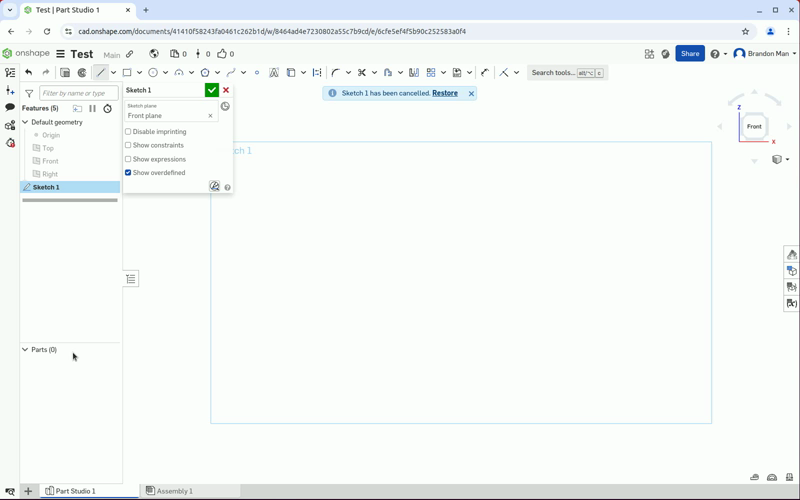
key_down(shift)
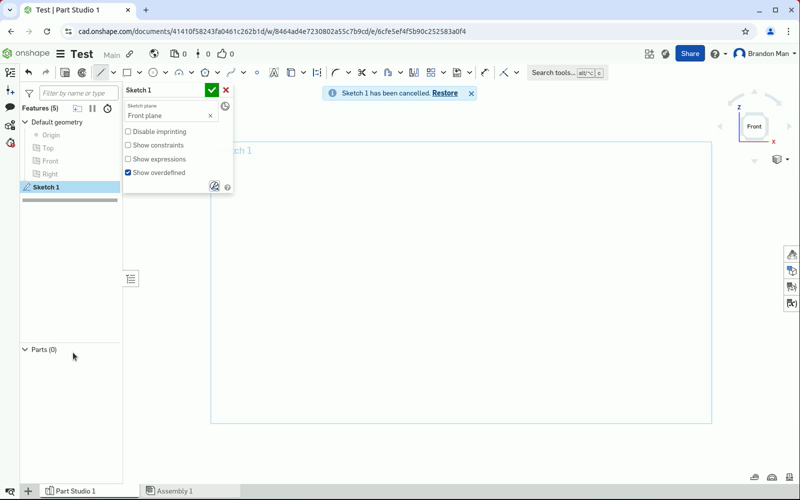
mouse_move(348, 339)
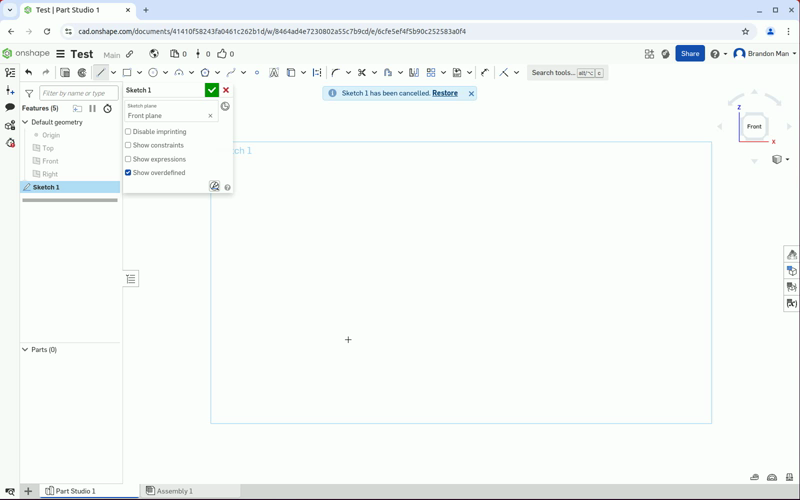
click(348, 339)
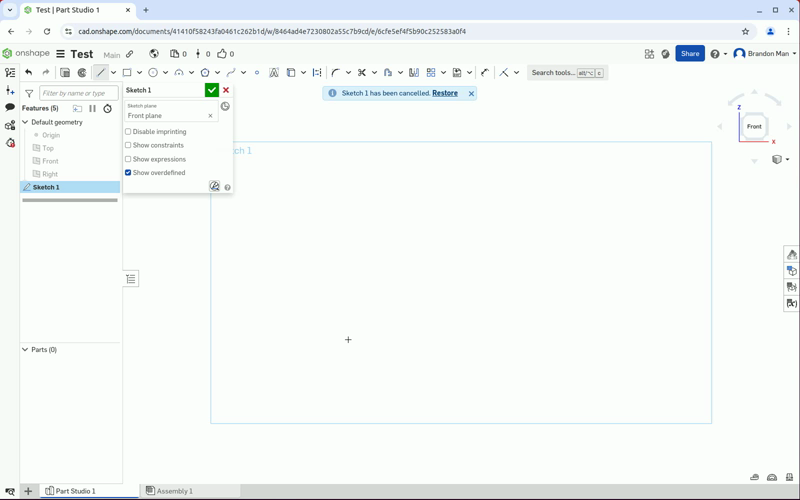
key_up(shift)
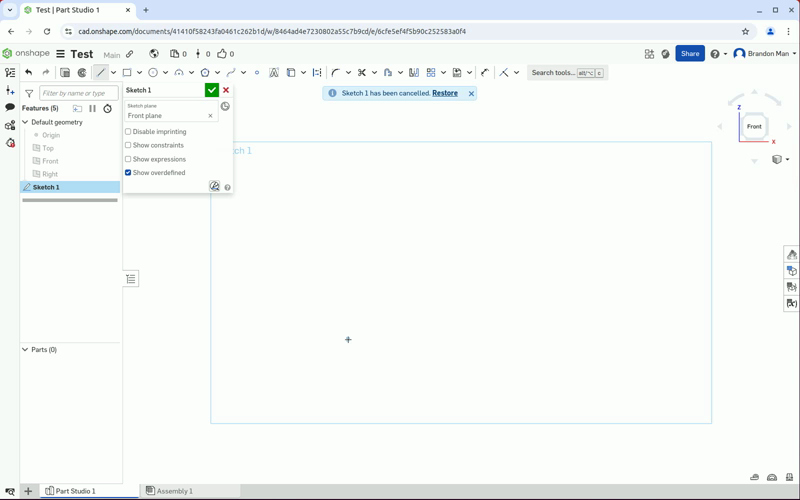
key_down(shift)
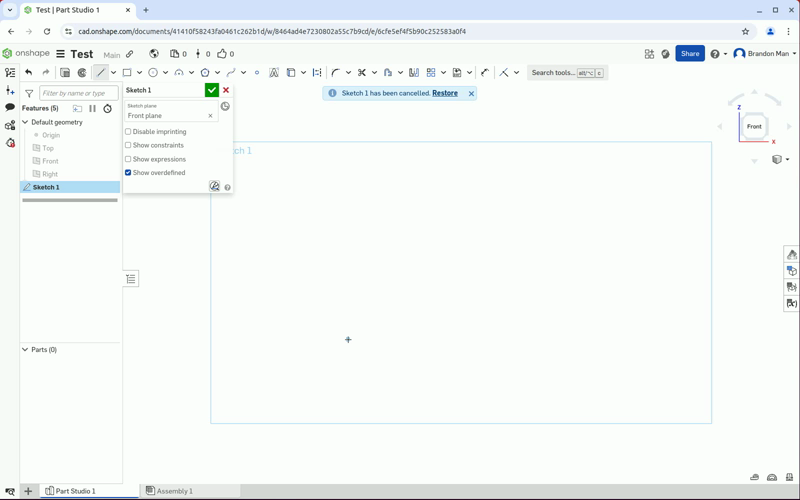
mouse_move(572, 339)
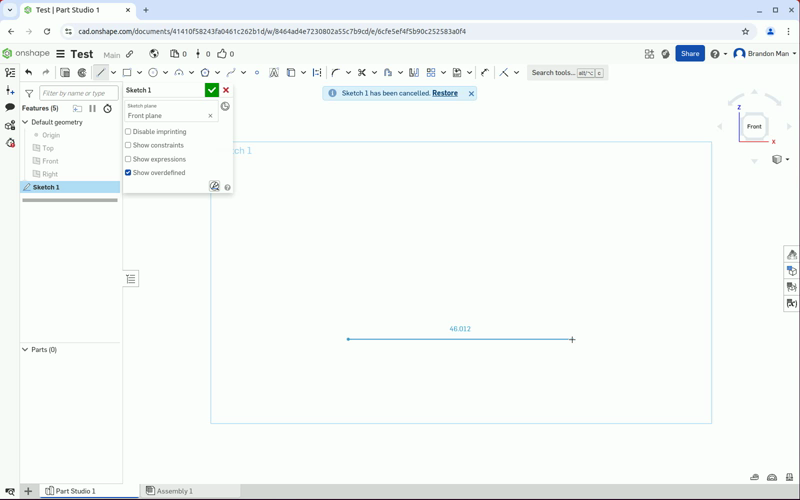
click(572, 339)
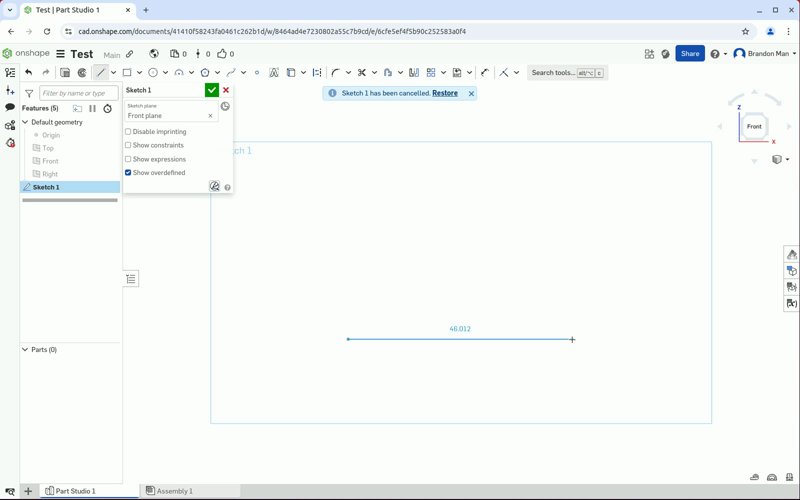
key_up(shift)
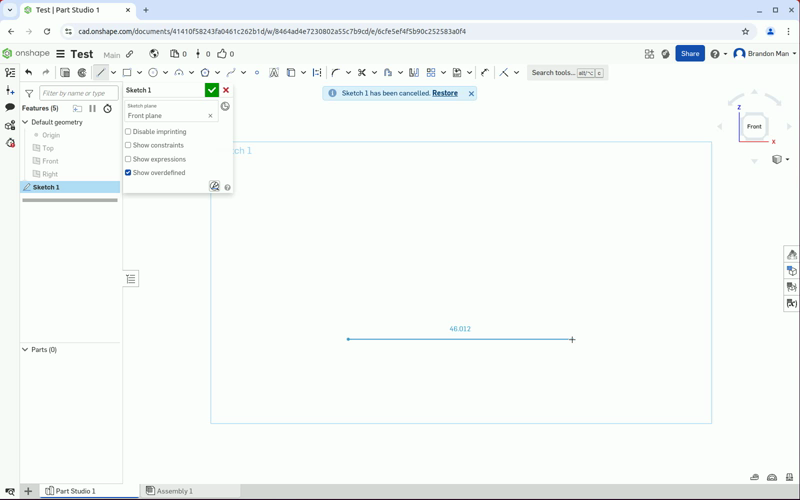
key_down(shift)
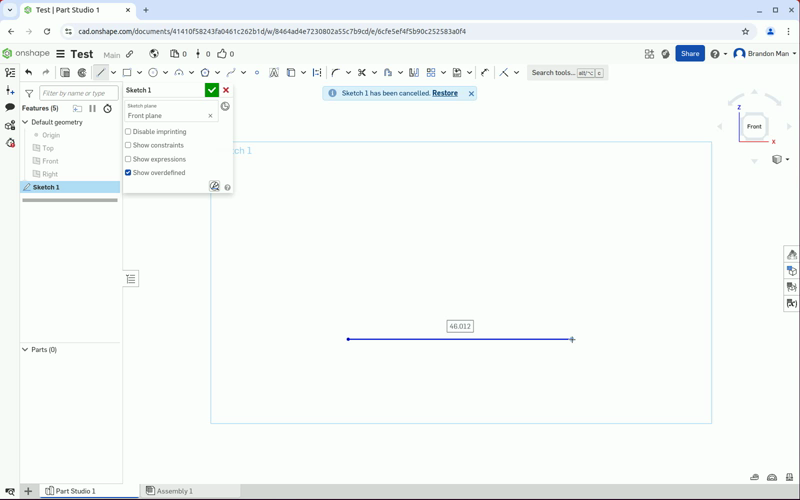
mouse_move(572, 226)
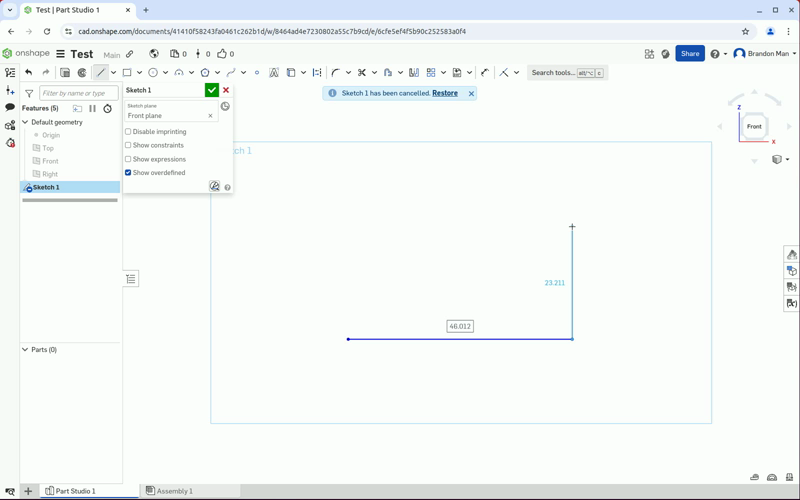
click(572, 226)
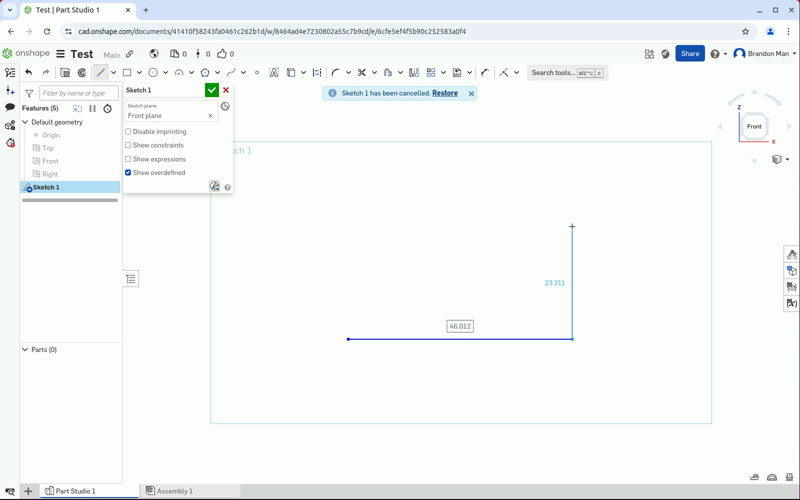
key_up(shift)
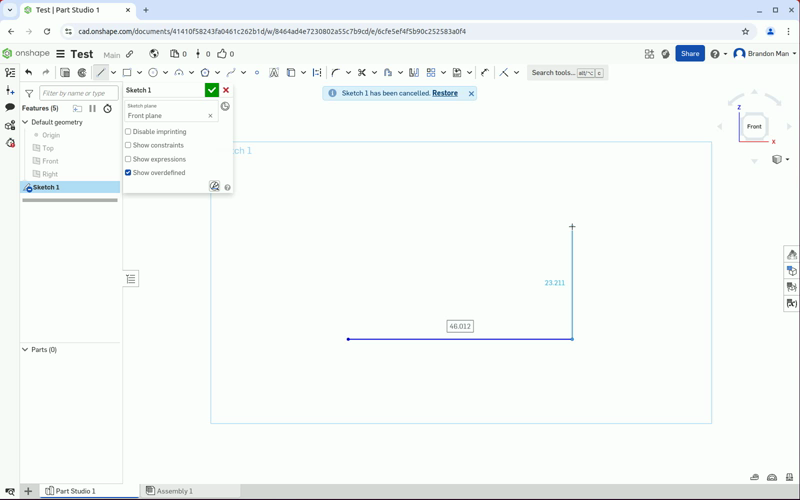
key_down(shift)
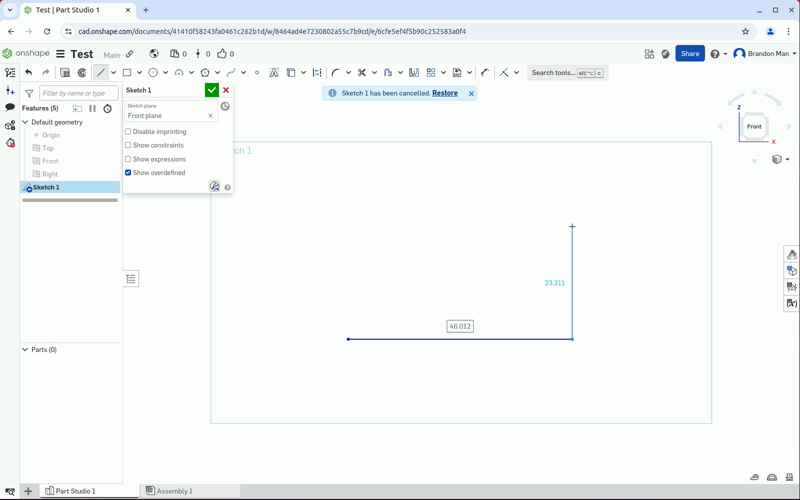
mouse_move(348, 226)
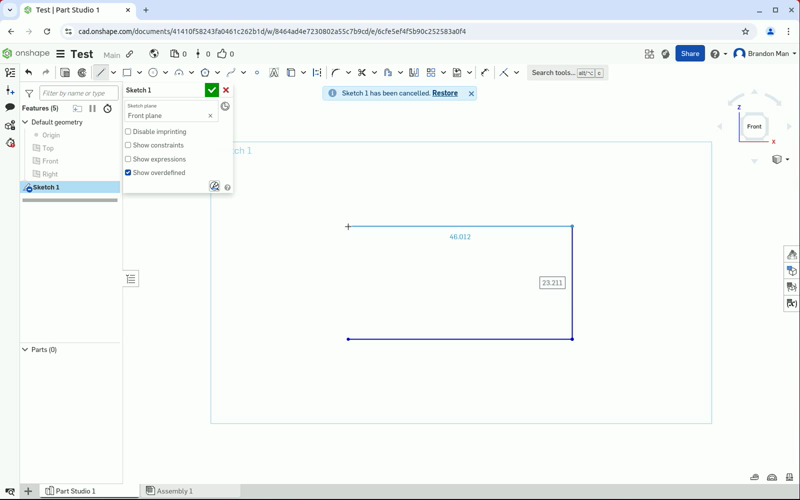
click(348, 226)
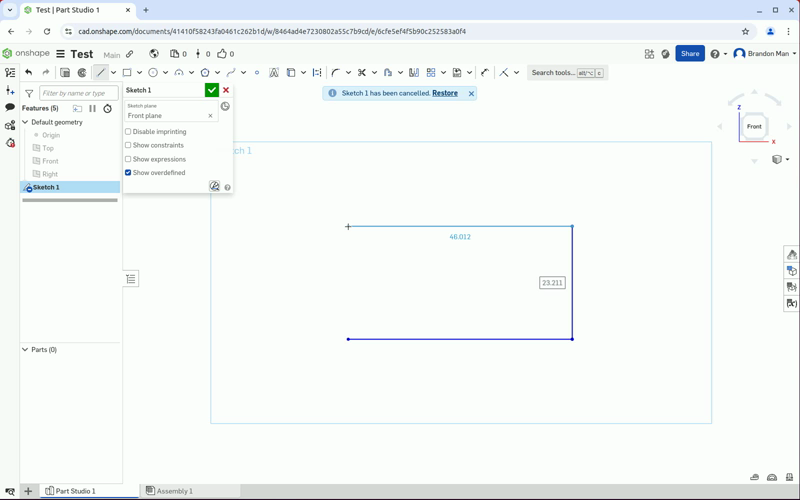
key_up(shift)
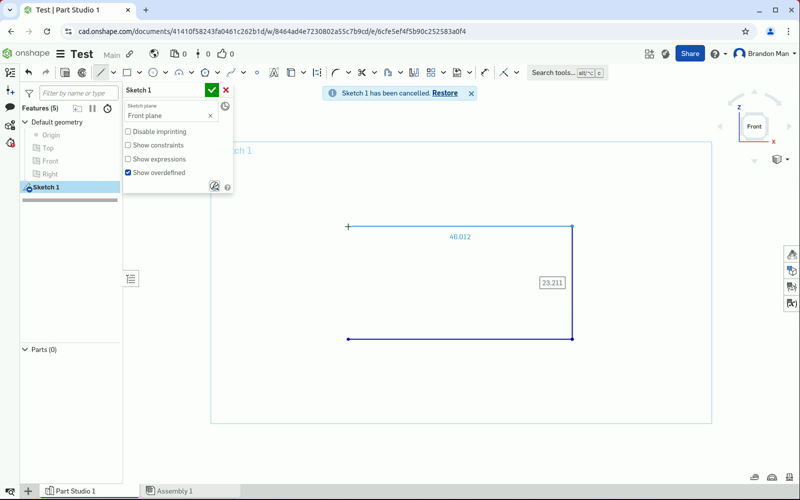
key_down(shift)
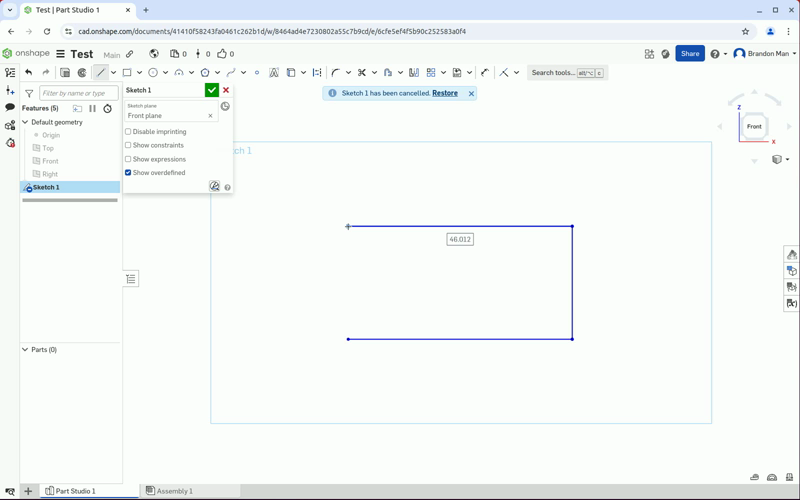
mouse_move(348, 339)
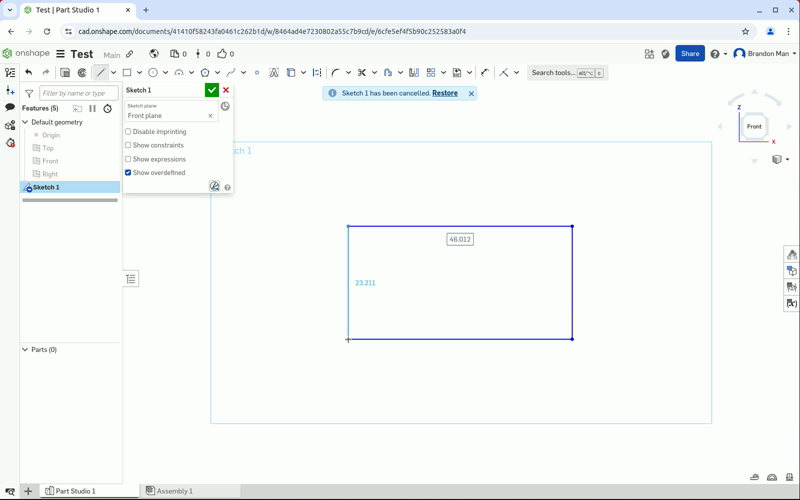
key_up(shift)
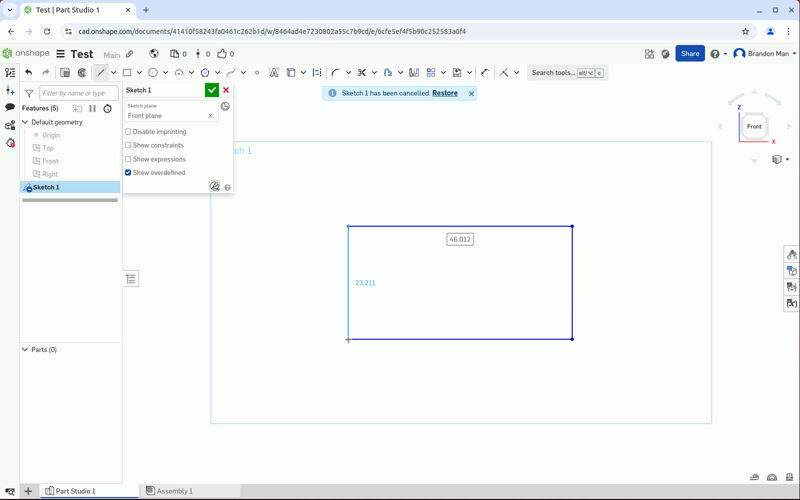
click(348, 339)
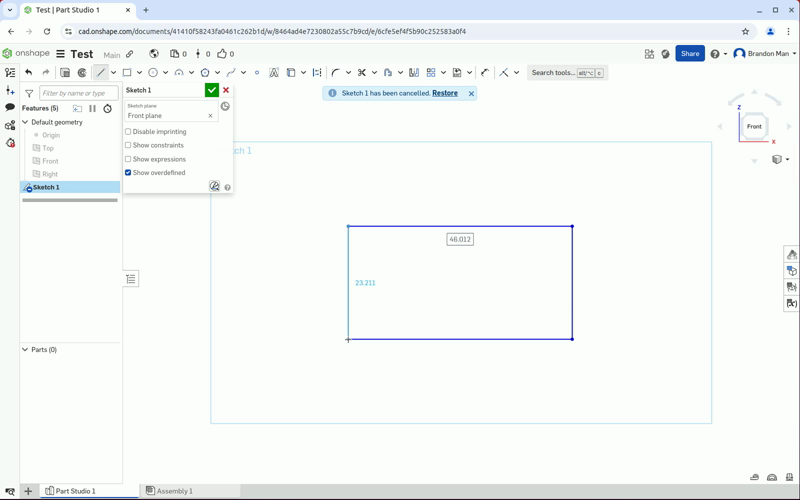
key(esc)
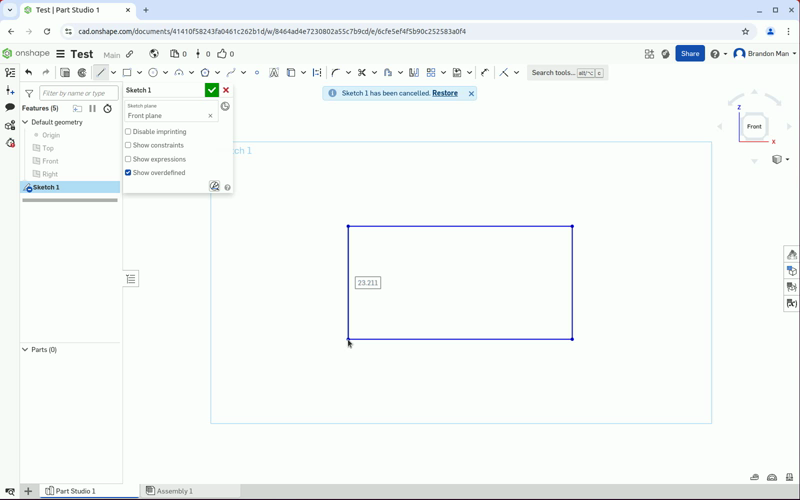
mouse_move(490, 285)
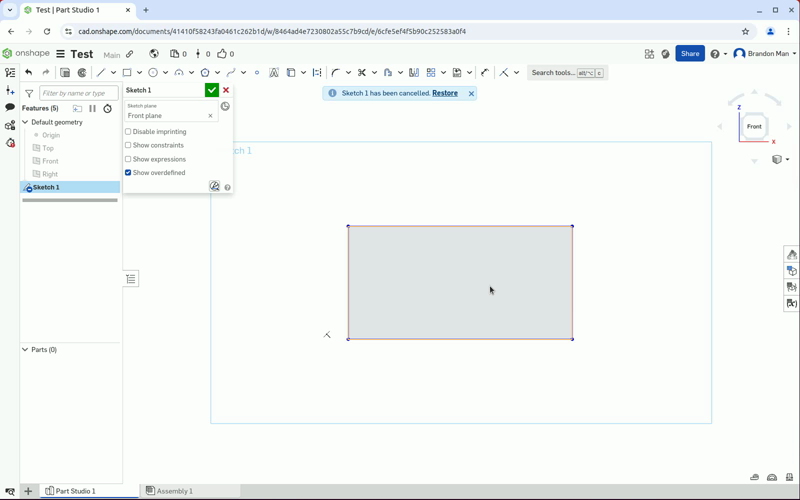
click(490, 285)
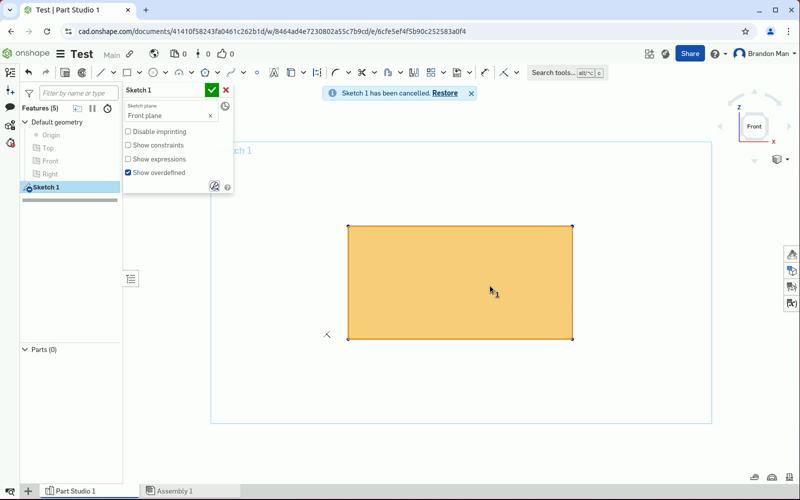
mouse_move(73, 352)
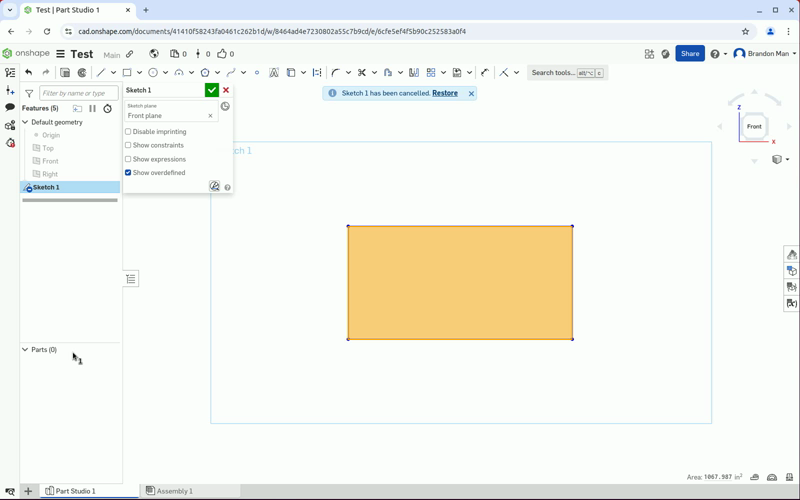
key(shift+y)
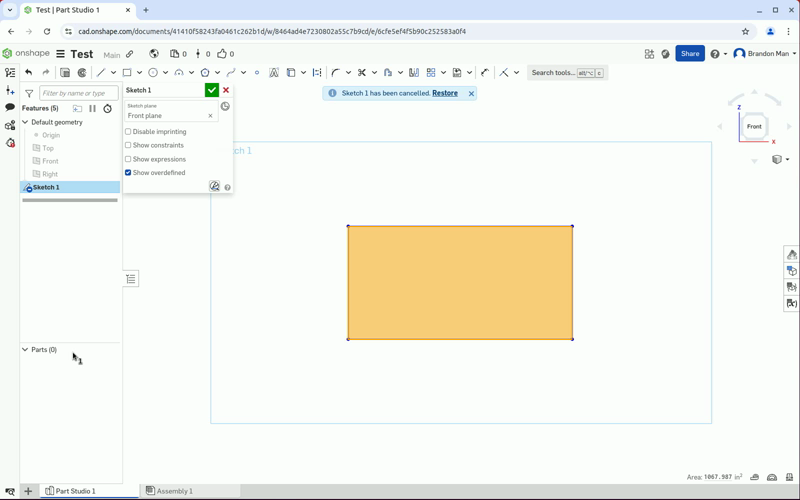
key(shift+e)
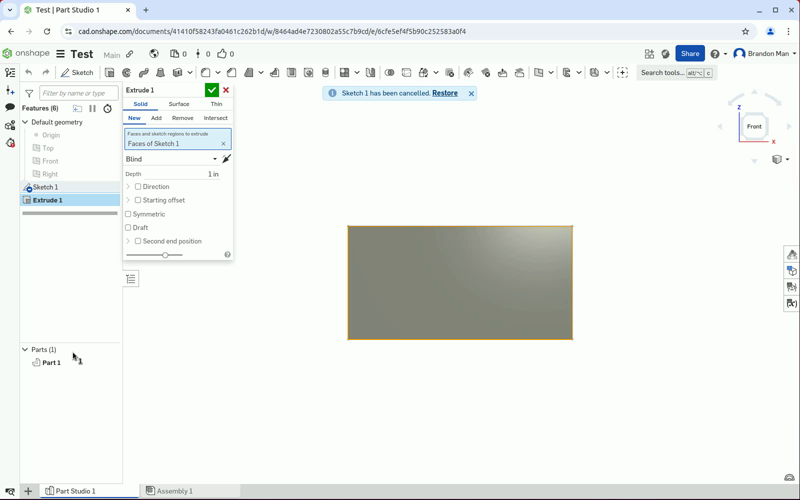
mouse_move(143, 106)
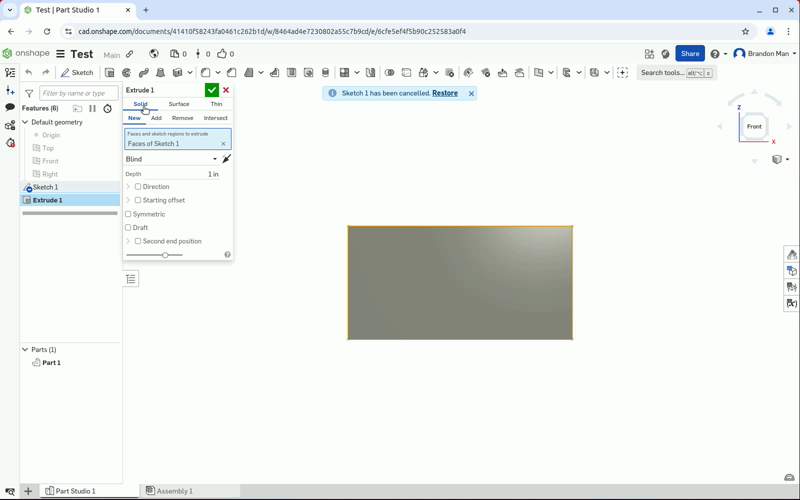
click(143, 106)
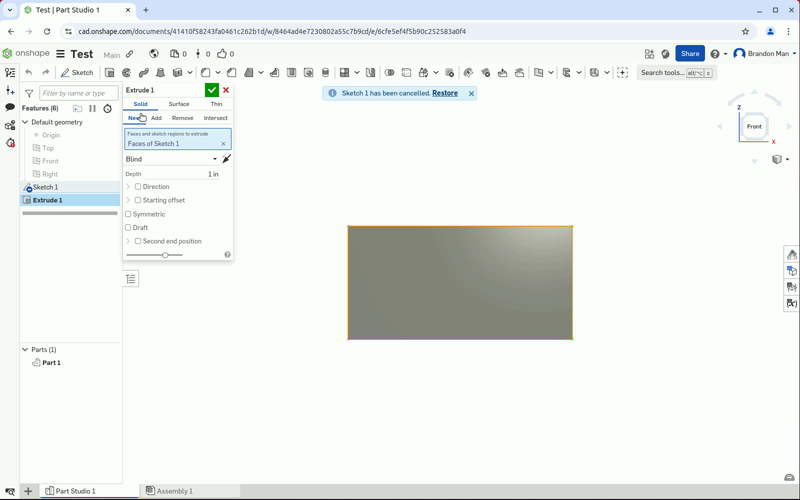
mouse_move(137, 120)
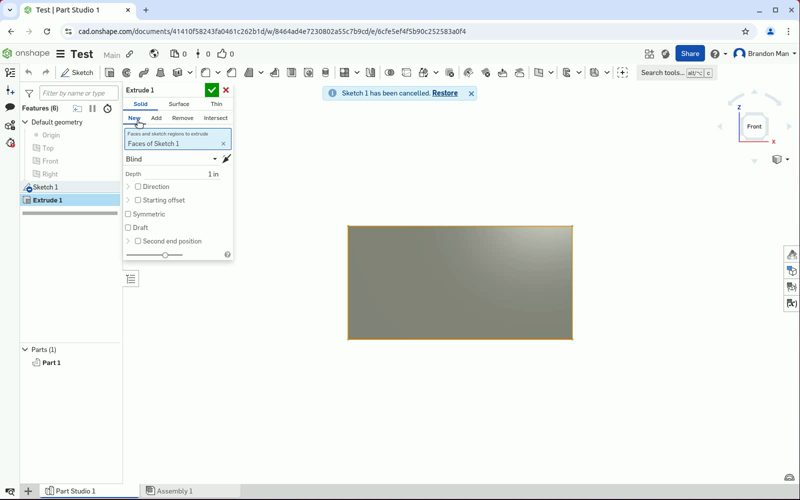
click(137, 120)
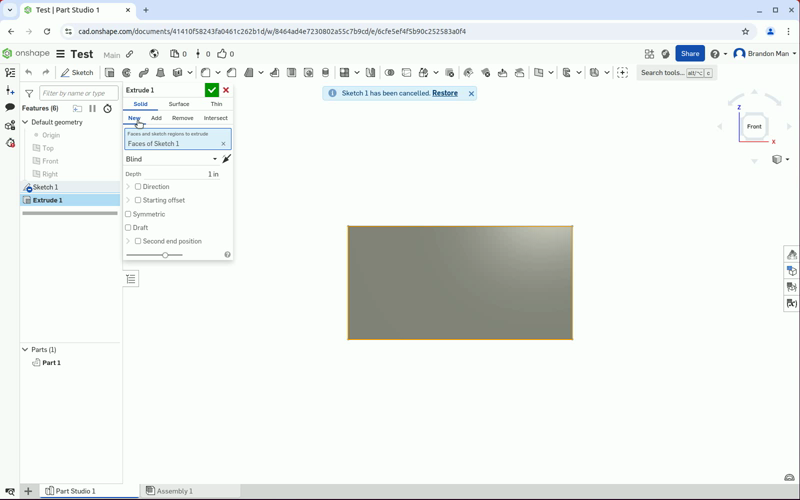
key(tab, 4)
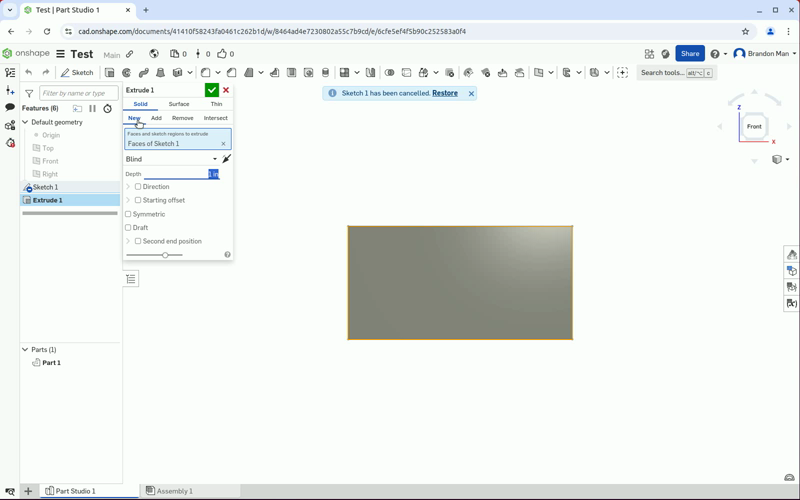
text(13.961)
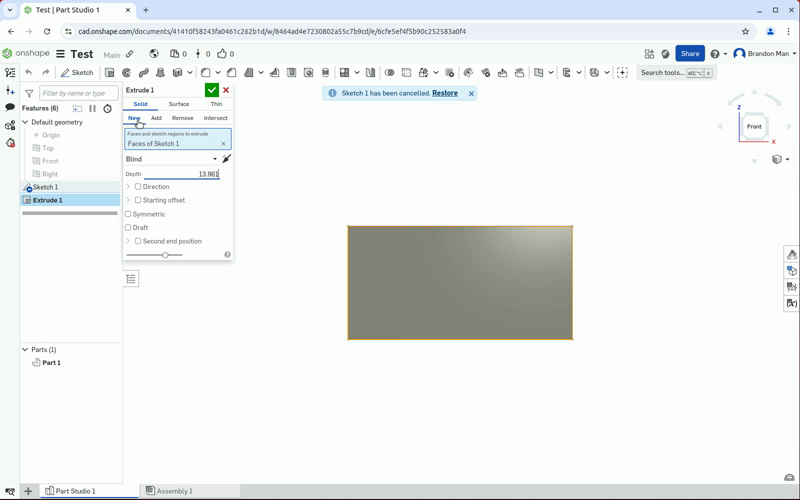
key(enter)
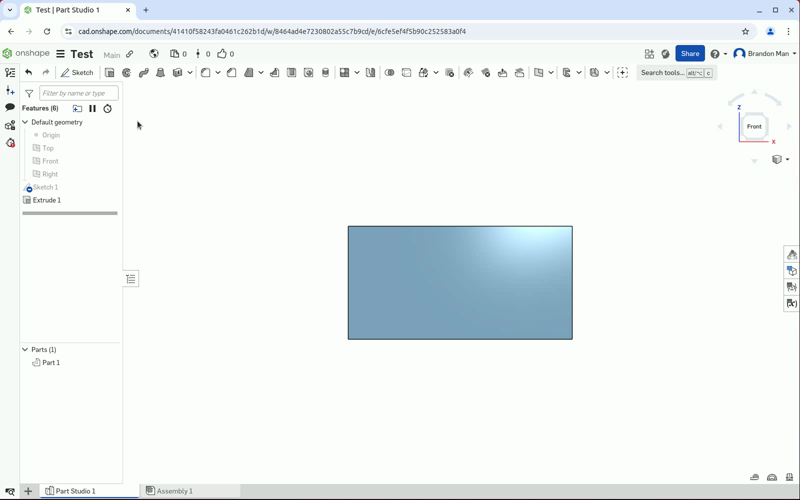
key(shift+h)
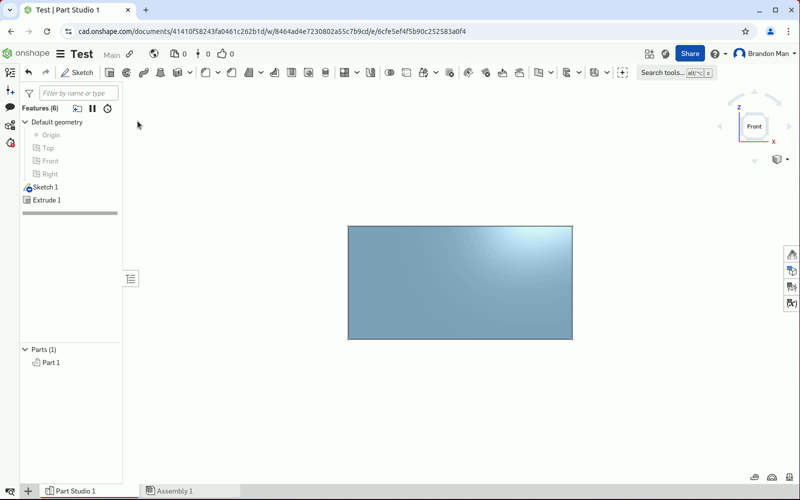
key(shift+h)
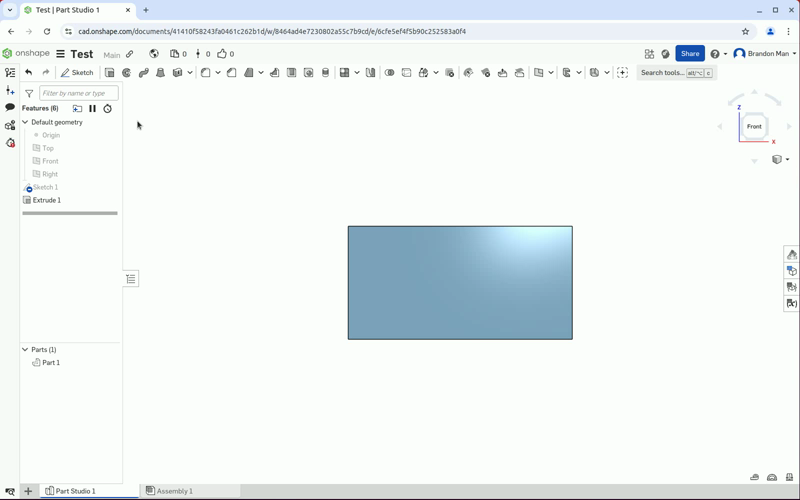
mouse_move(73, 189)
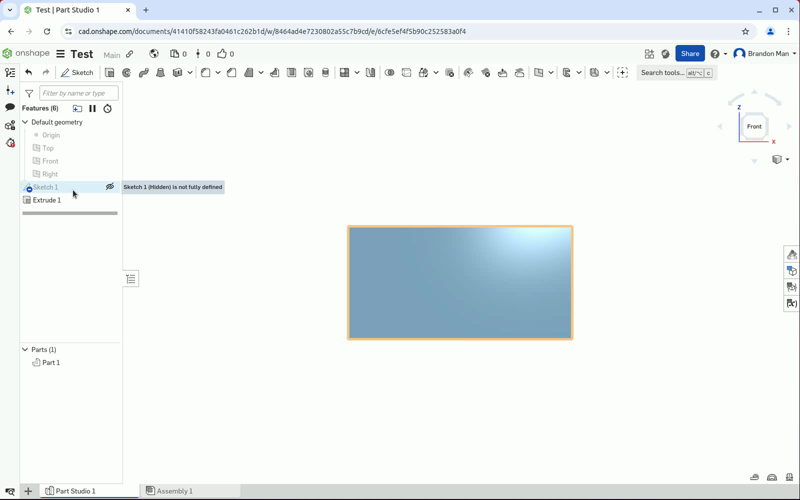
click(73, 189)
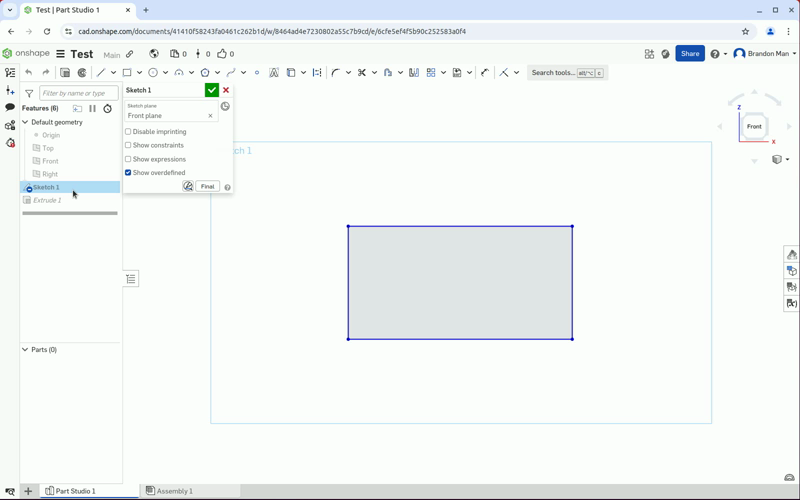
mouse_move(229, 92)
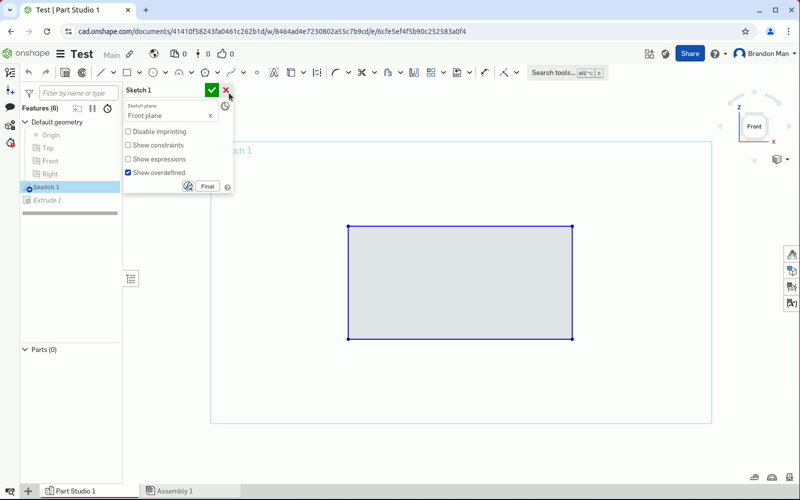
click(229, 92)
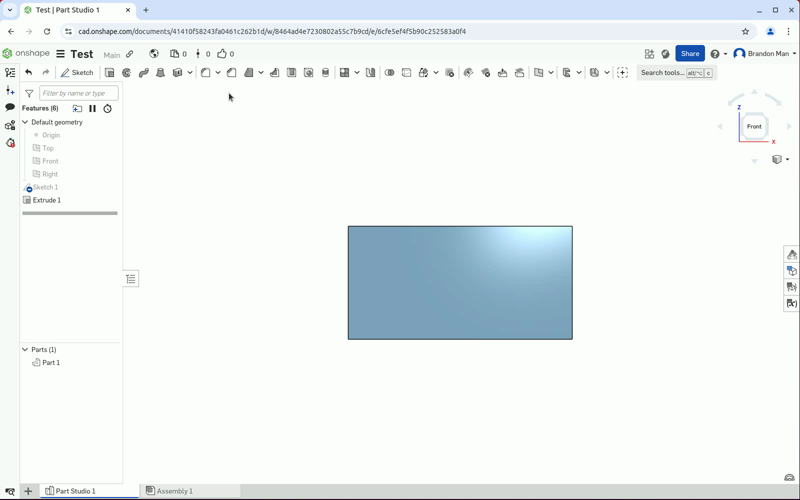
mouse_move(73, 352)
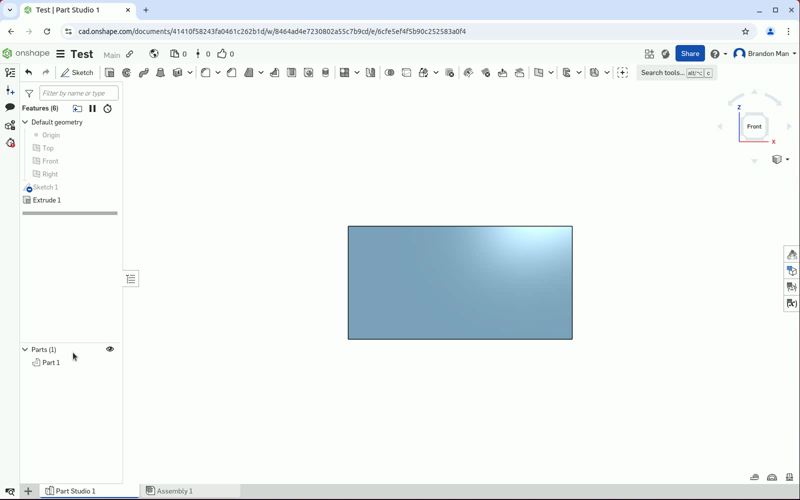
key(y)
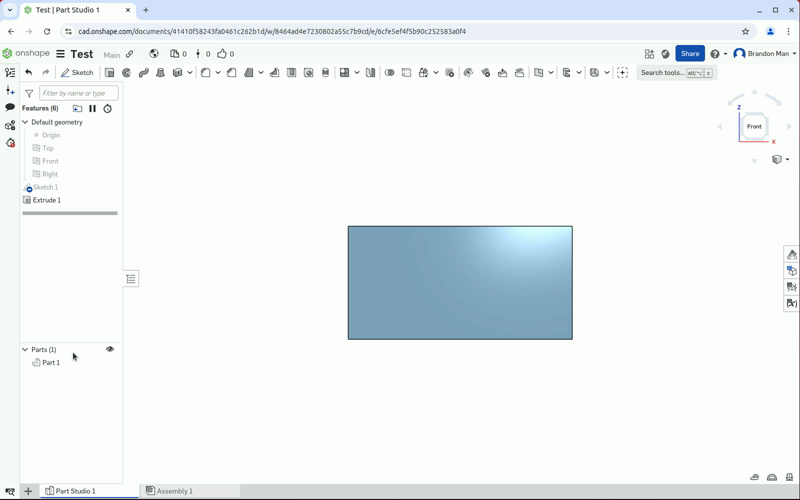
key(shift+p)
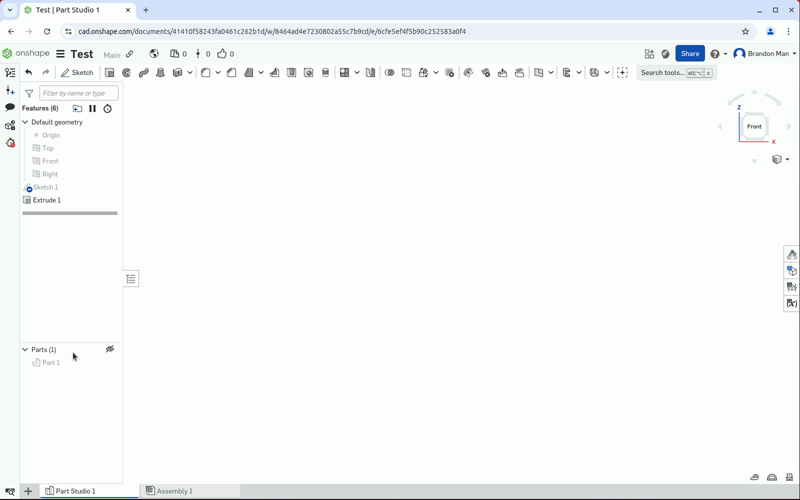
key(space)
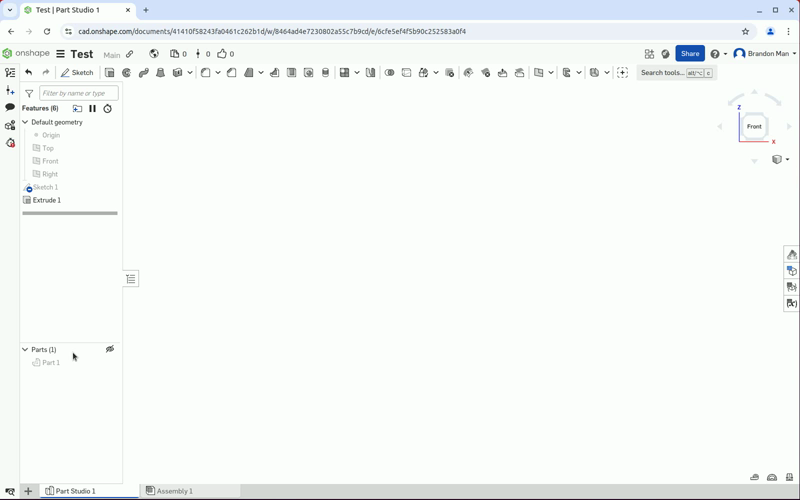
key_down(shift)
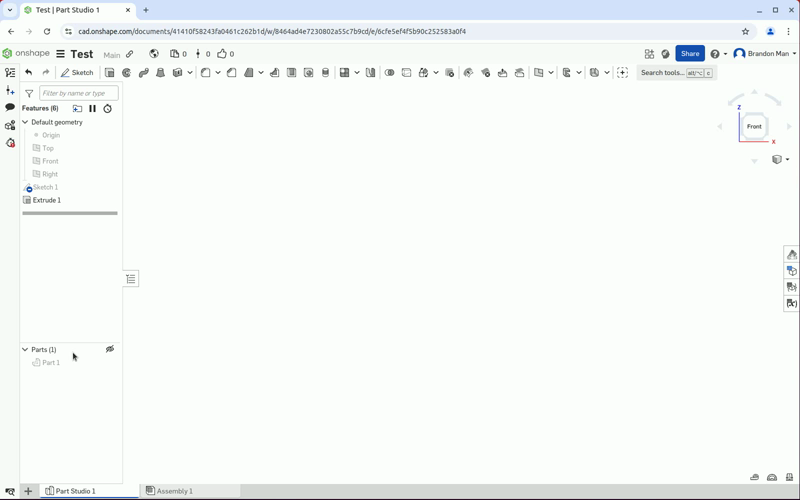
key(down)
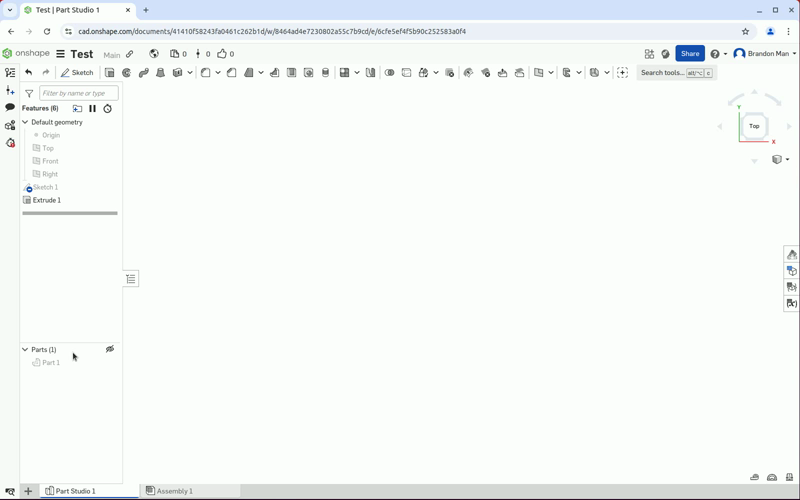
key_up(shift)
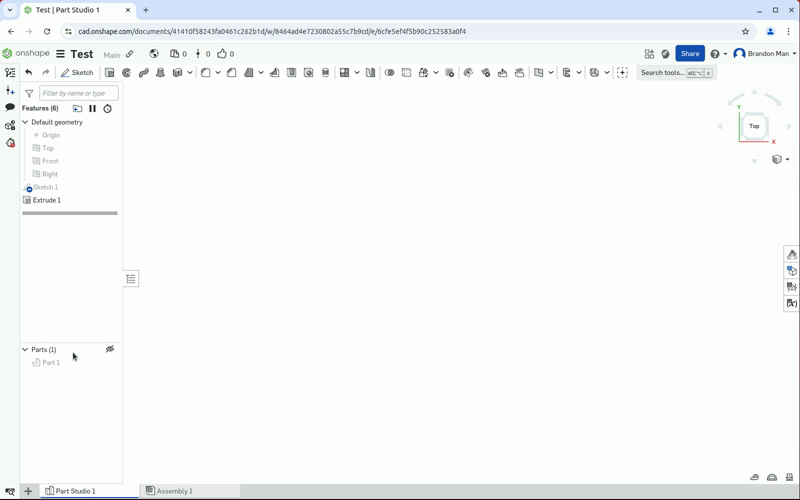
mouse_move(73, 352)
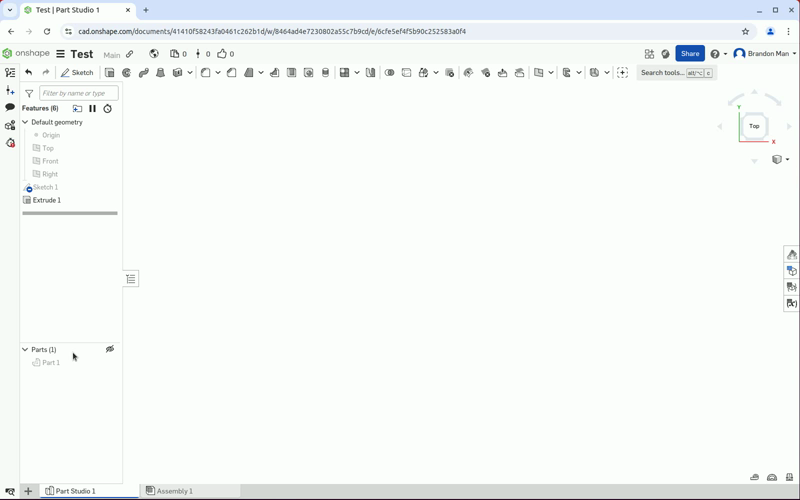
key(shift+y)
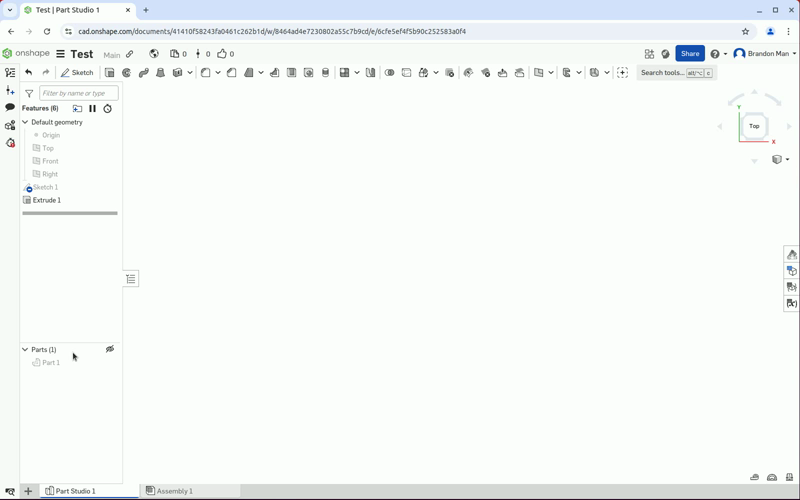
key(shift+s)
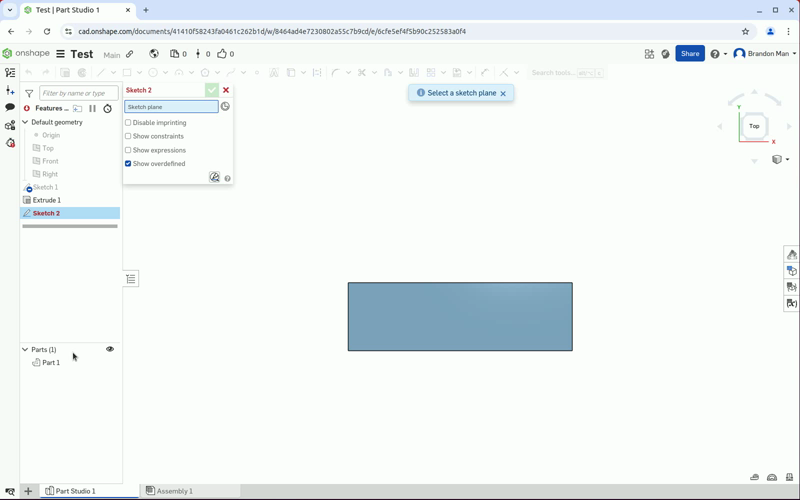
mouse_move(73, 150)
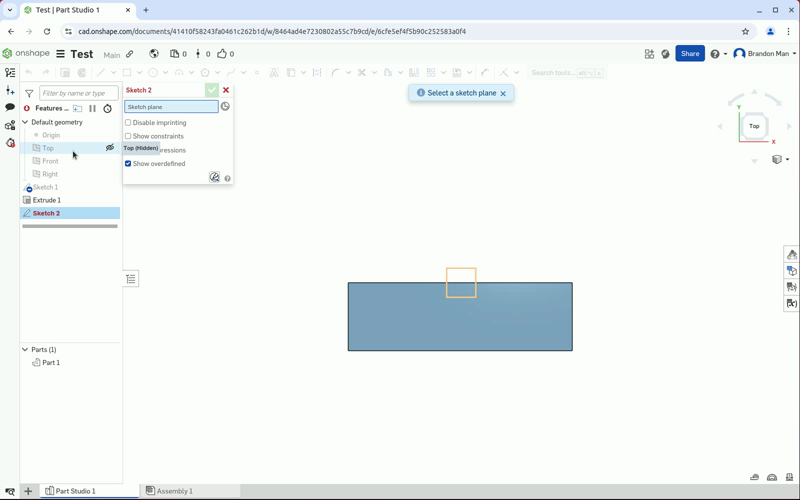
click(73, 150)
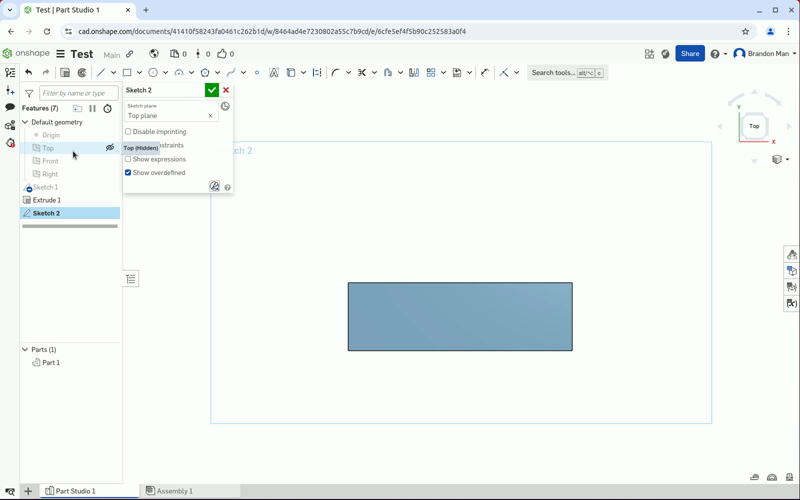
mouse_move(73, 352)
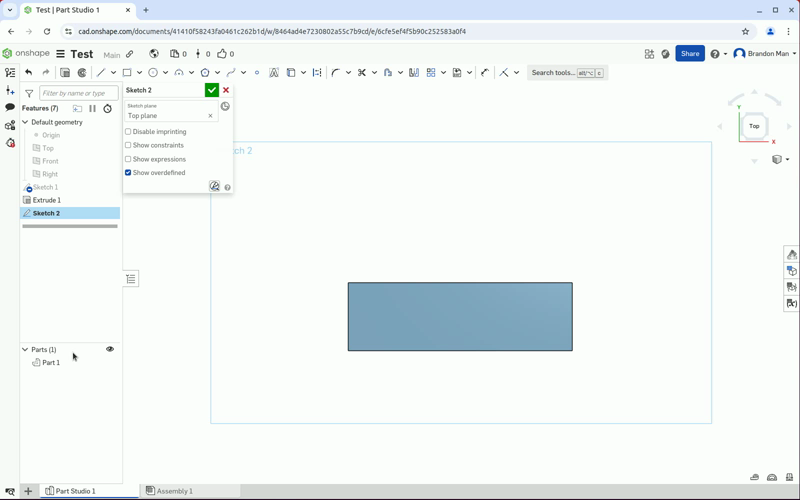
key(y)
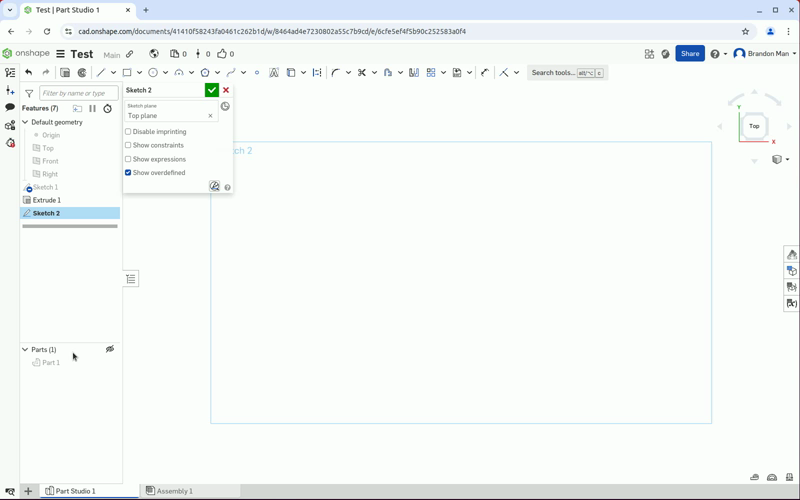
key(l)
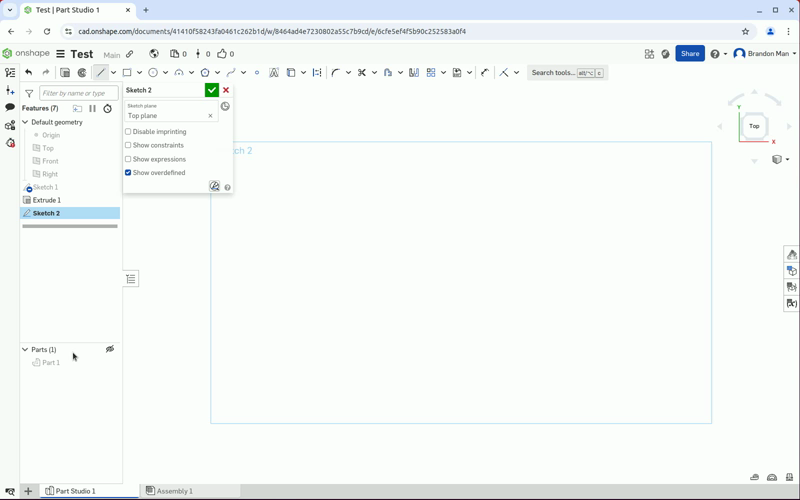
key_down(shift)
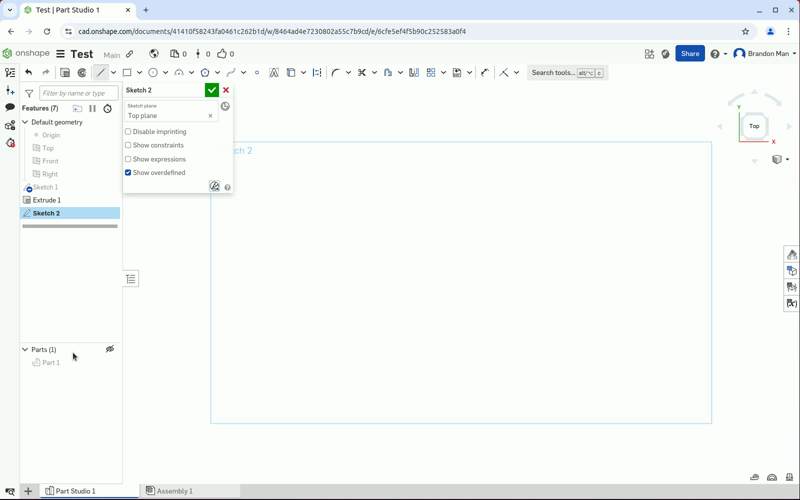
mouse_move(460, 351)
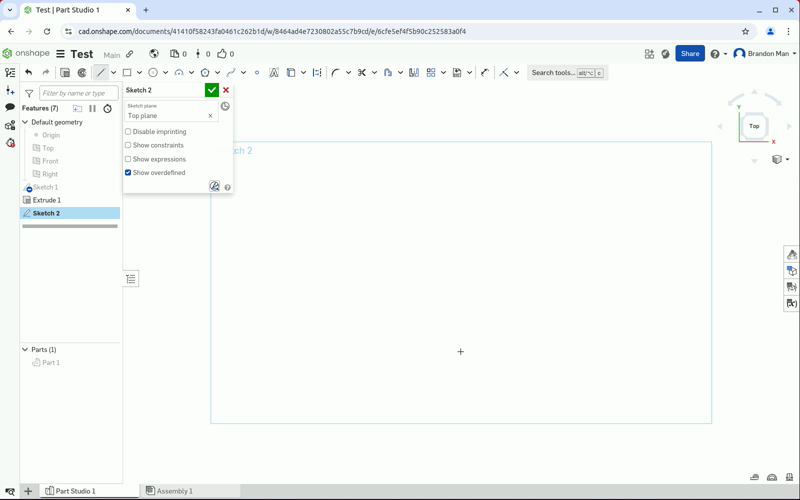
click(460, 351)
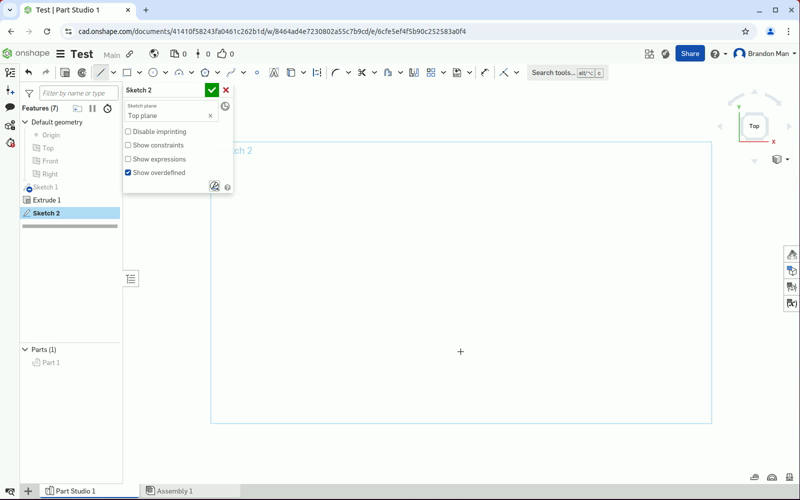
key_up(shift)
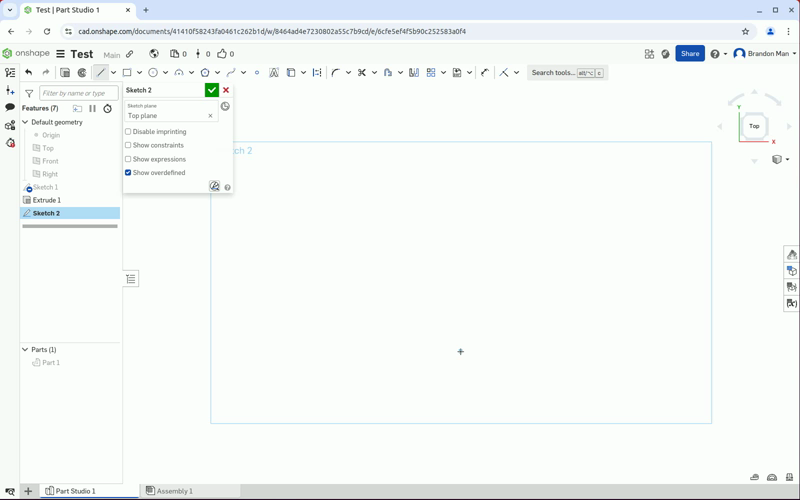
key_down(shift)
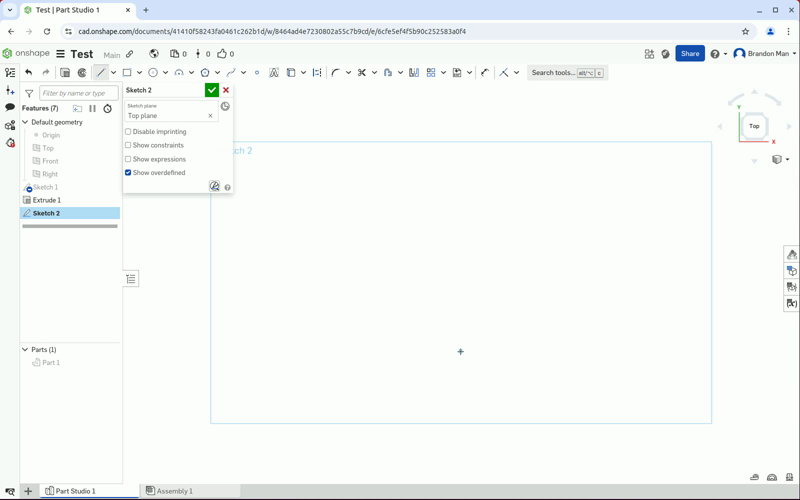
mouse_move(573, 351)
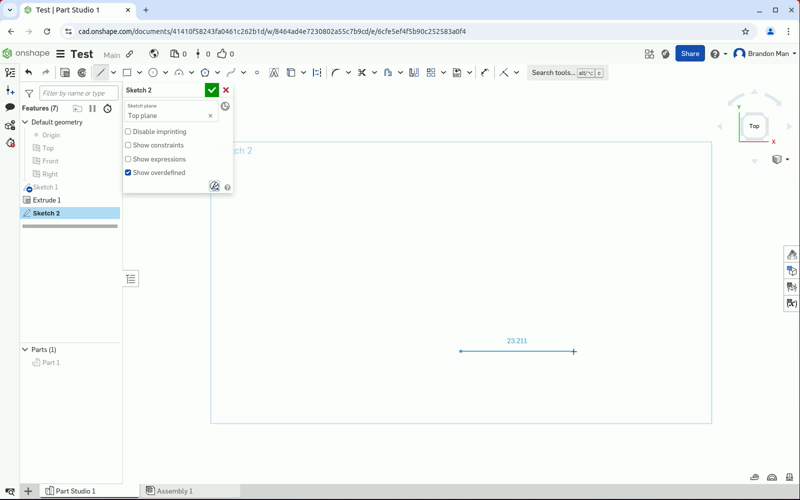
click(573, 351)
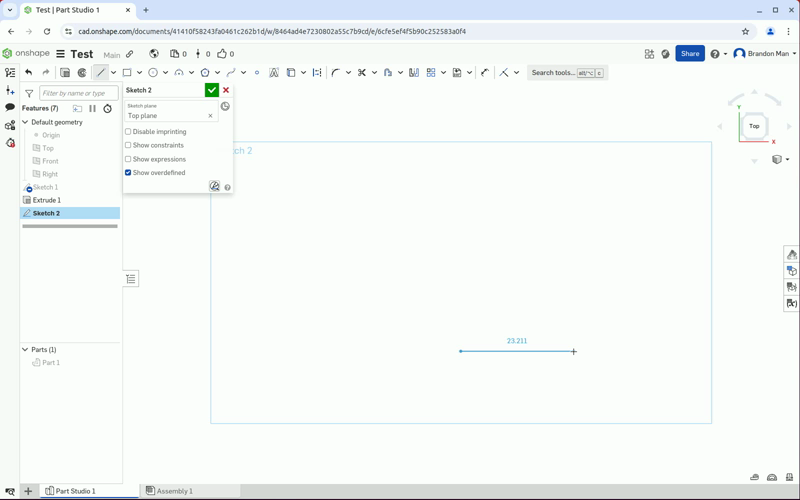
key_up(shift)
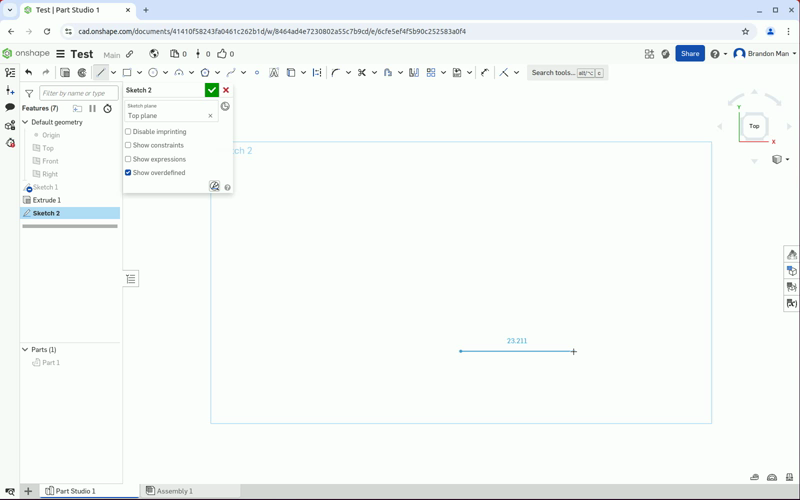
key_down(shift)
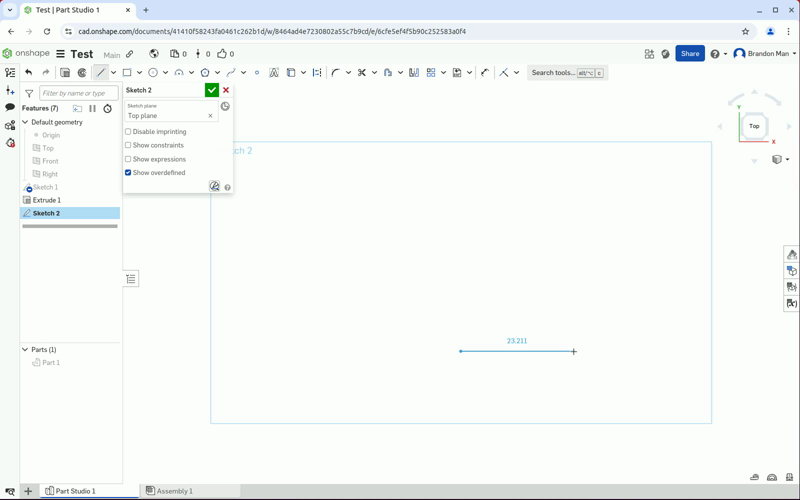
mouse_move(589, 351)
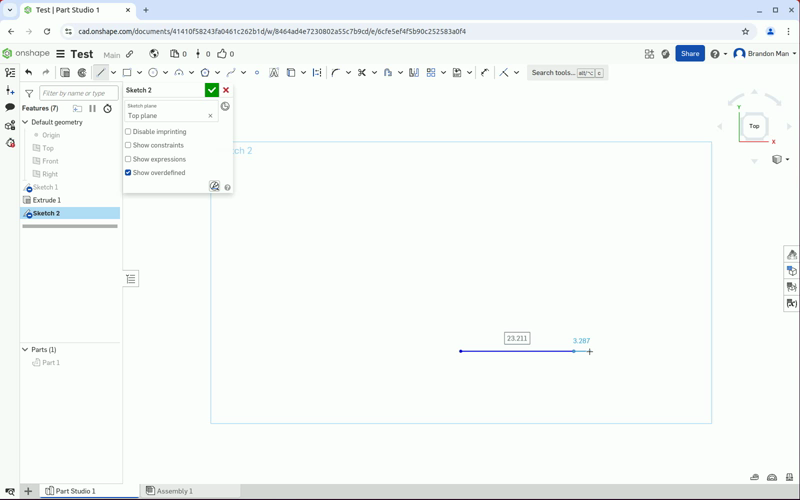
mouse_move(589, 351)
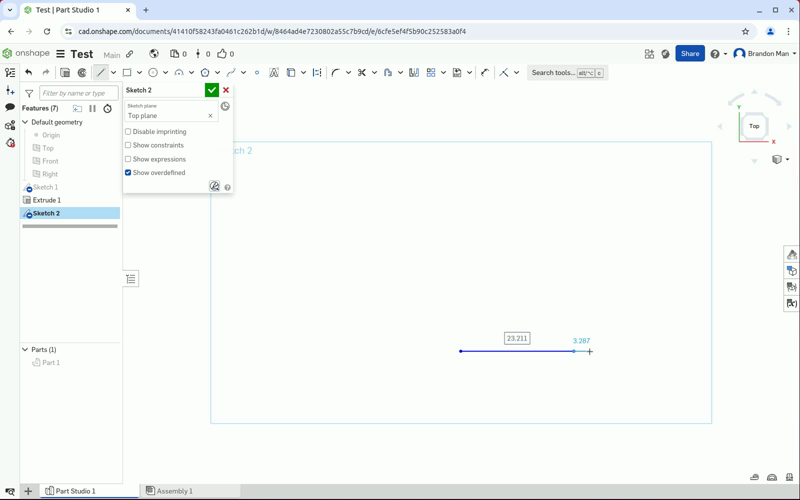
click(589, 351)
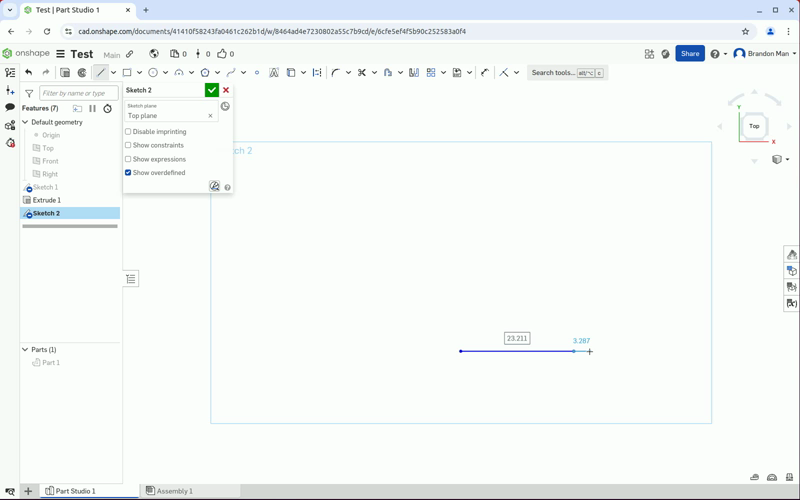
key_up(shift)
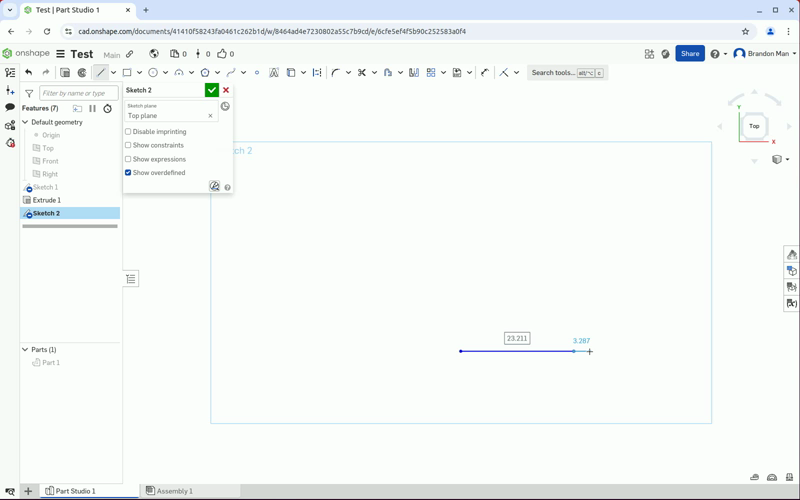
key_down(shift)
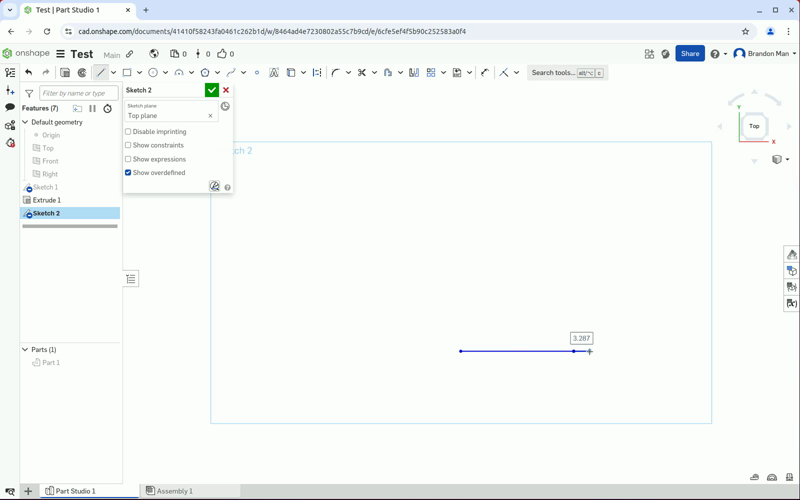
mouse_move(589, 351)
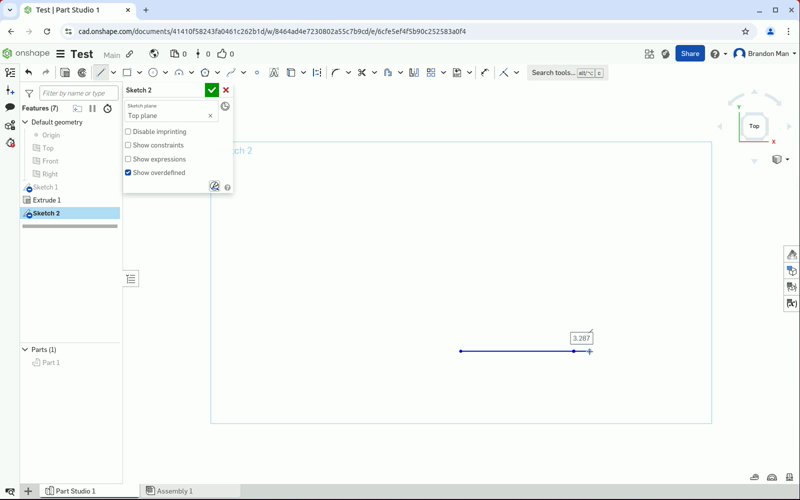
mouse_move(589, 317)
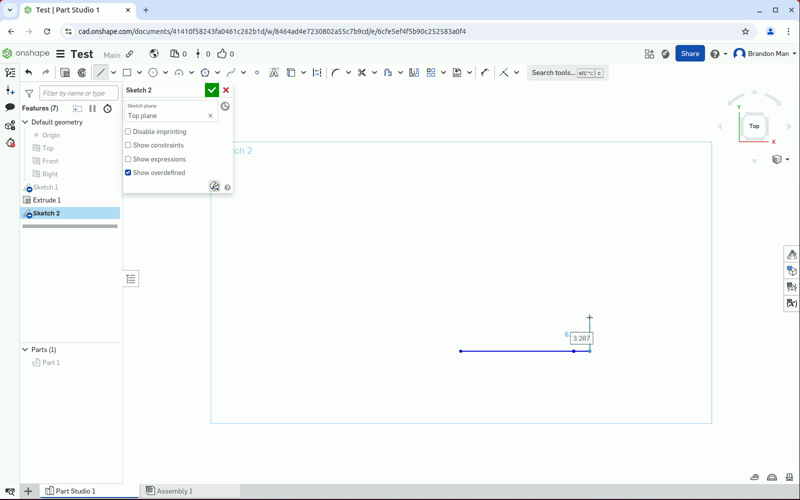
click(589, 317)
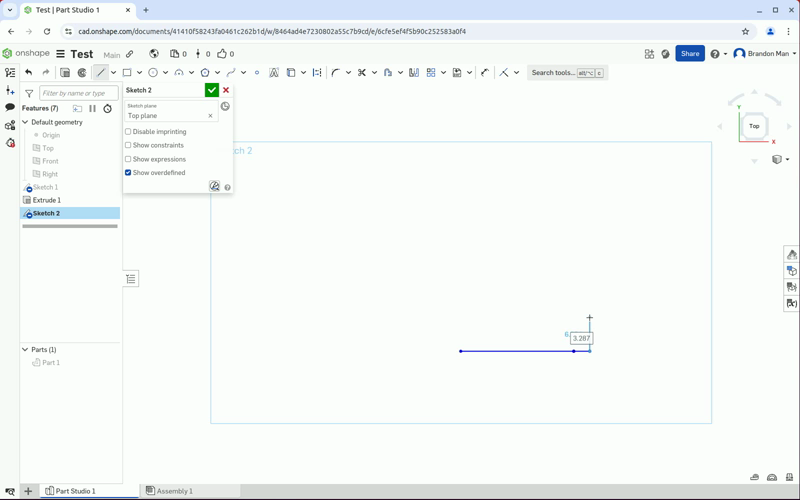
key_up(shift)
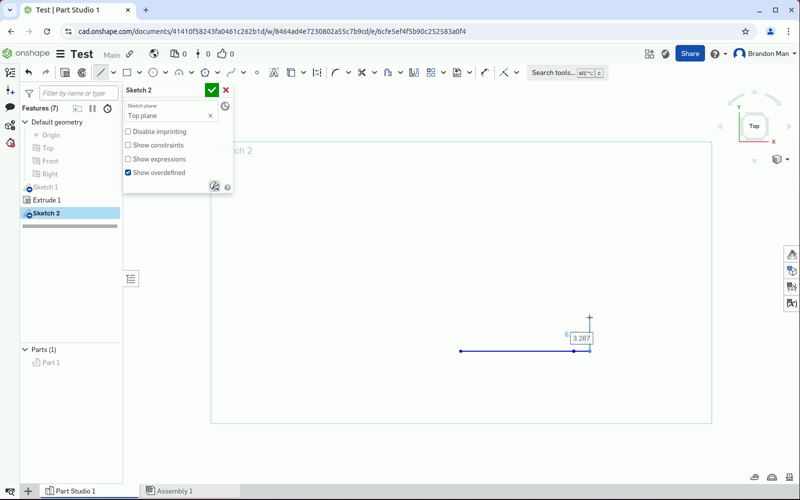
key_down(shift)
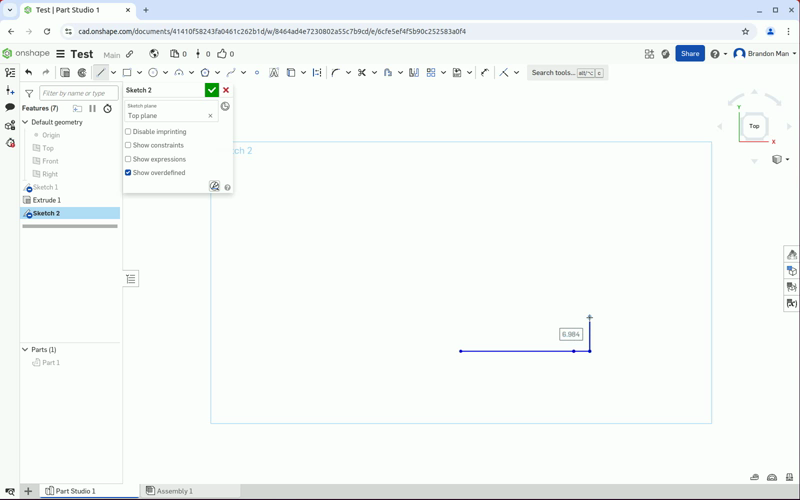
mouse_move(589, 317)
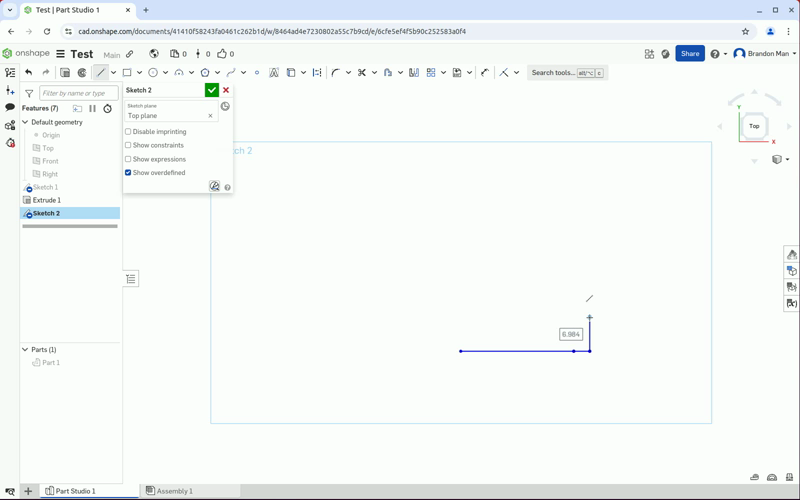
mouse_move(573, 317)
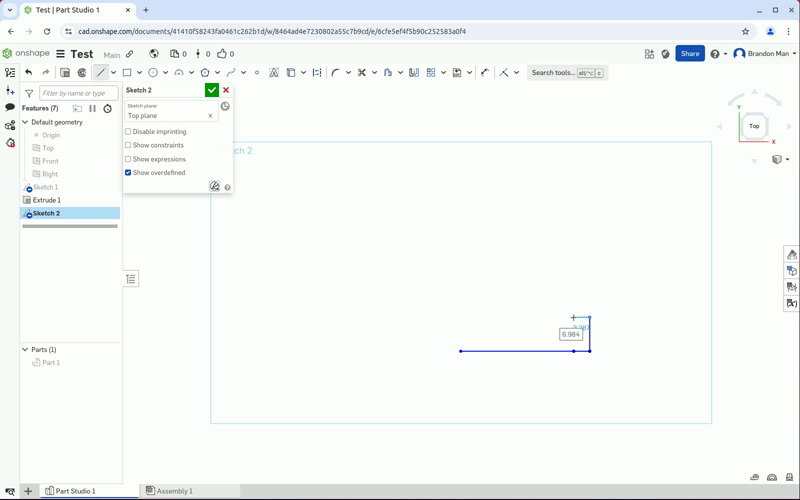
click(573, 317)
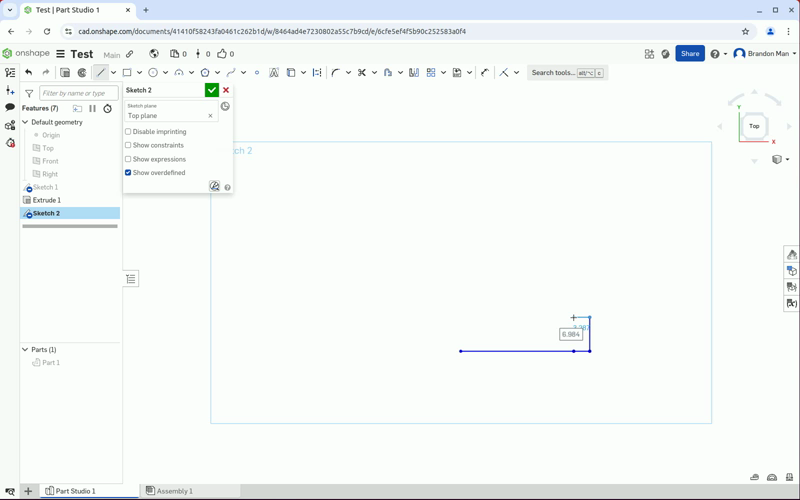
key_up(shift)
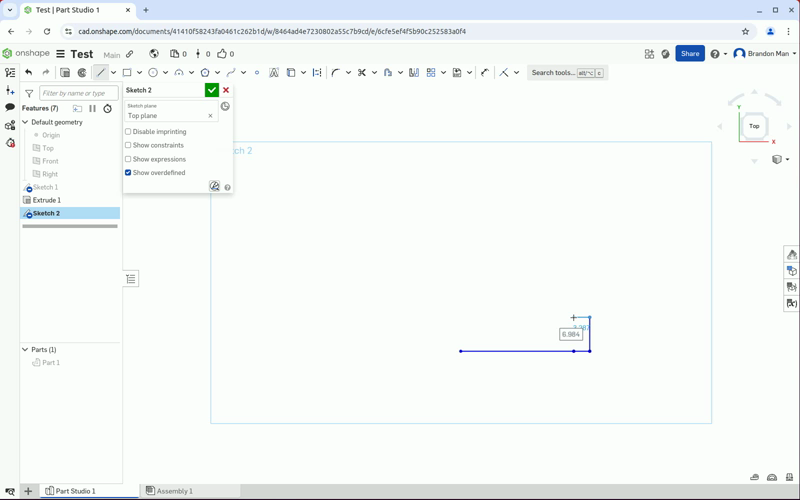
key_down(shift)
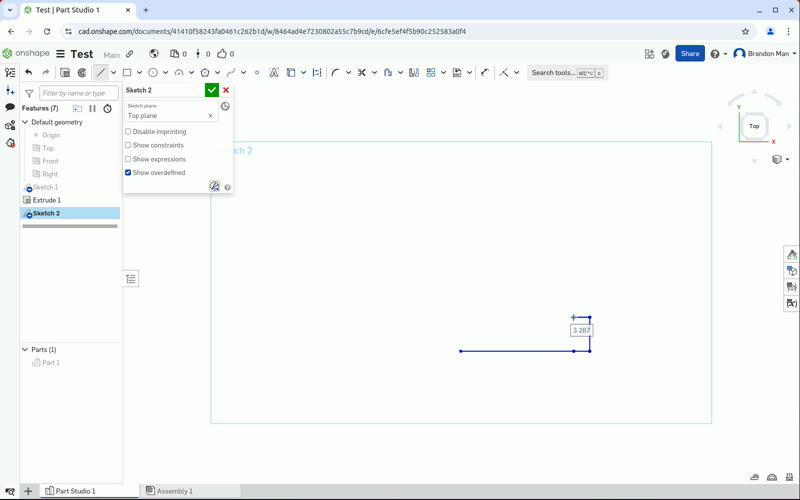
mouse_move(460, 317)
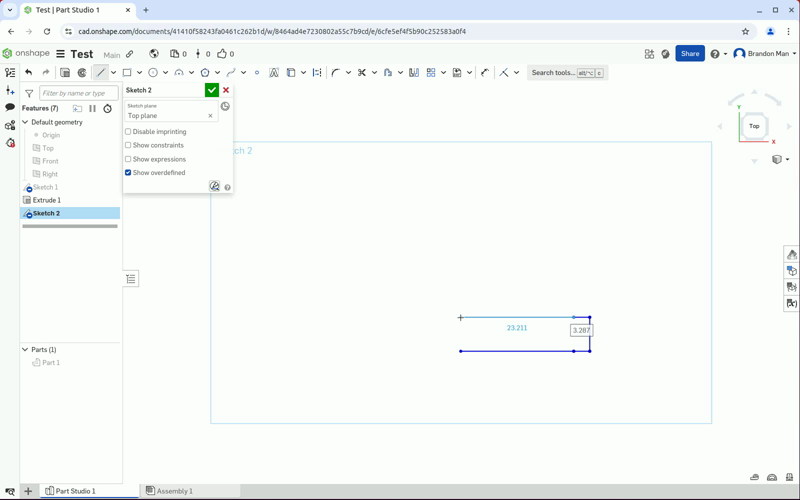
click(460, 317)
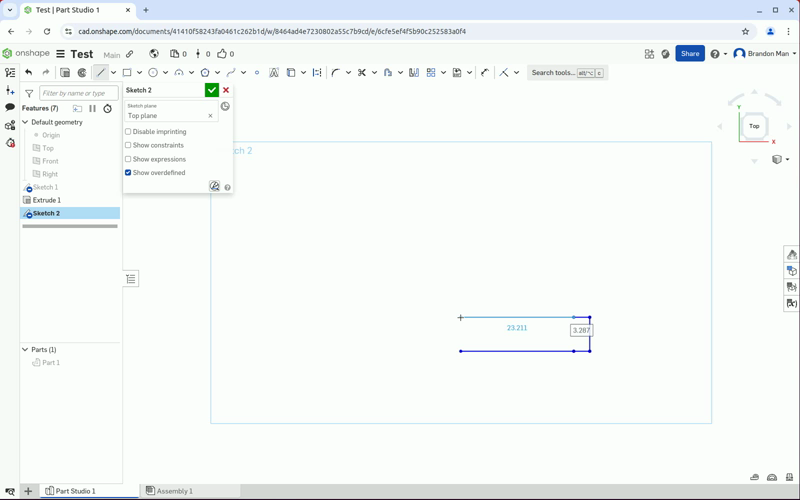
key_up(shift)
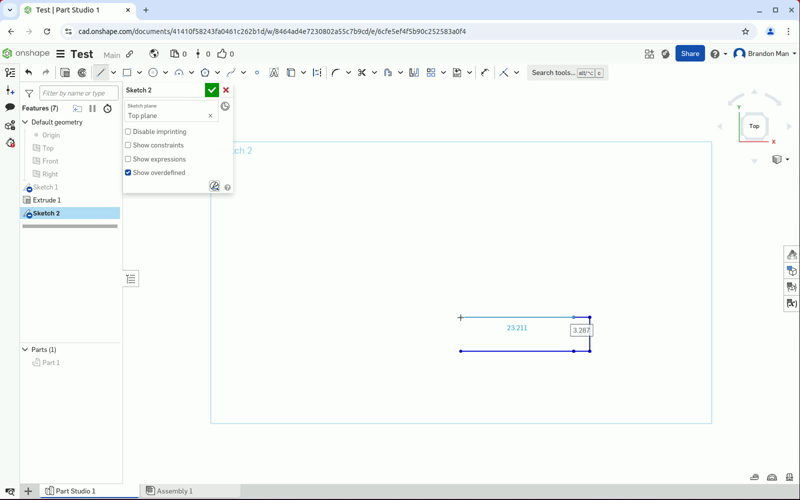
mouse_move(490, 317)
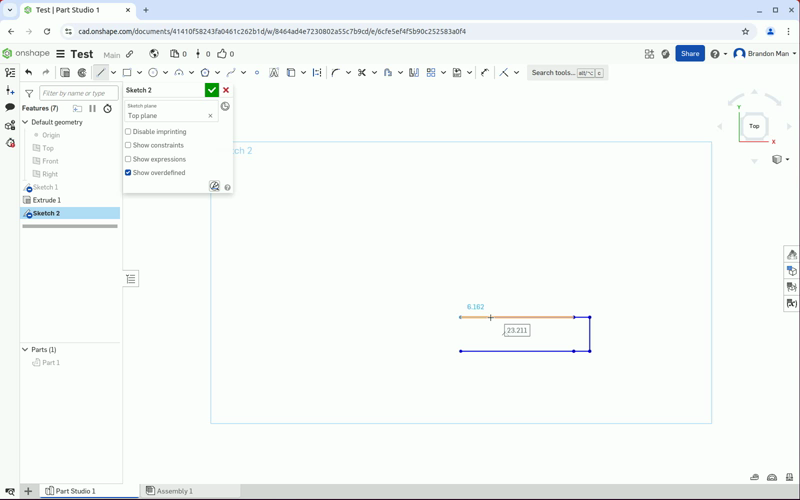
key_down(shift)
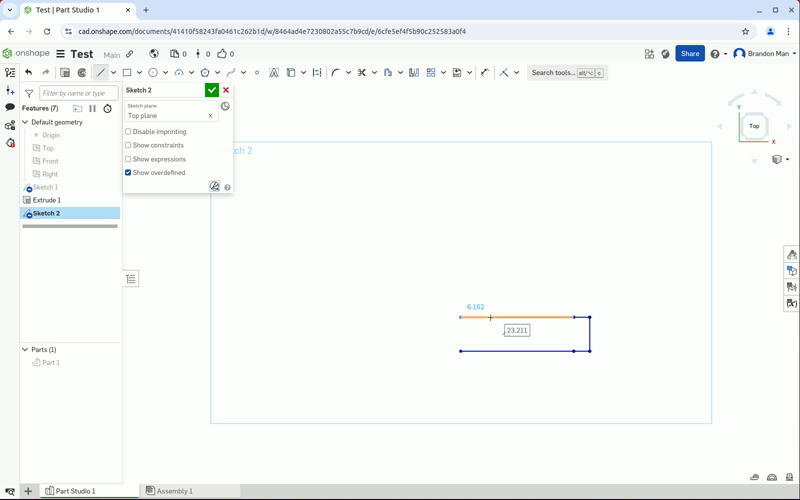
mouse_move(460, 351)
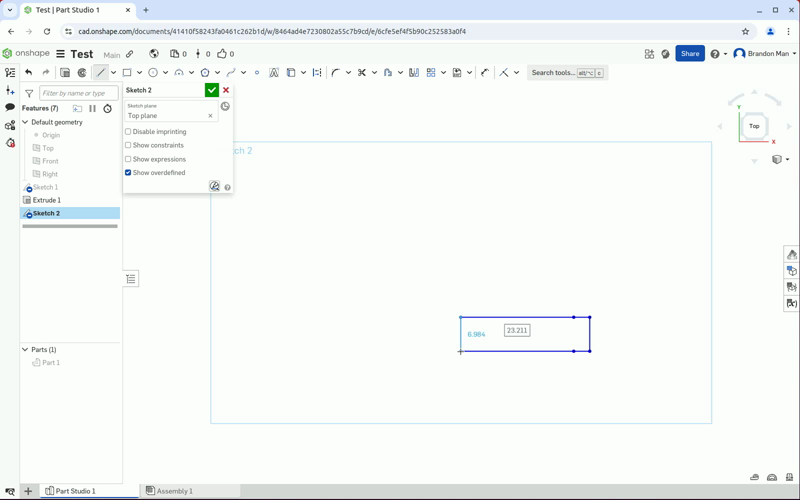
key_up(shift)
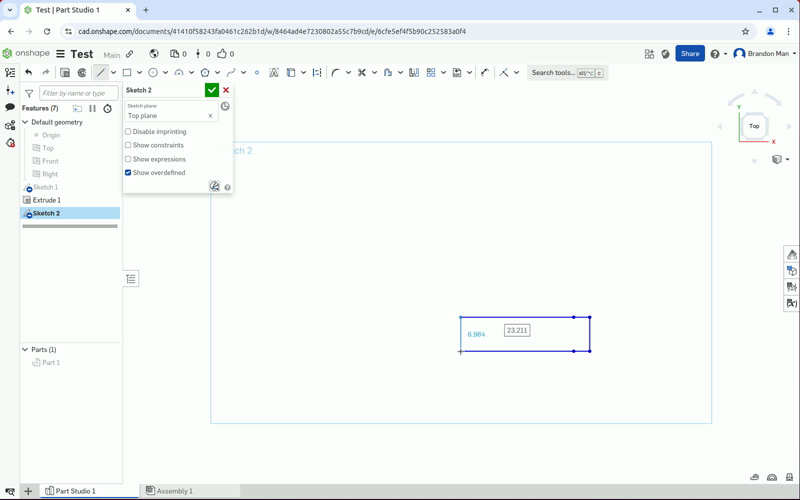
click(460, 351)
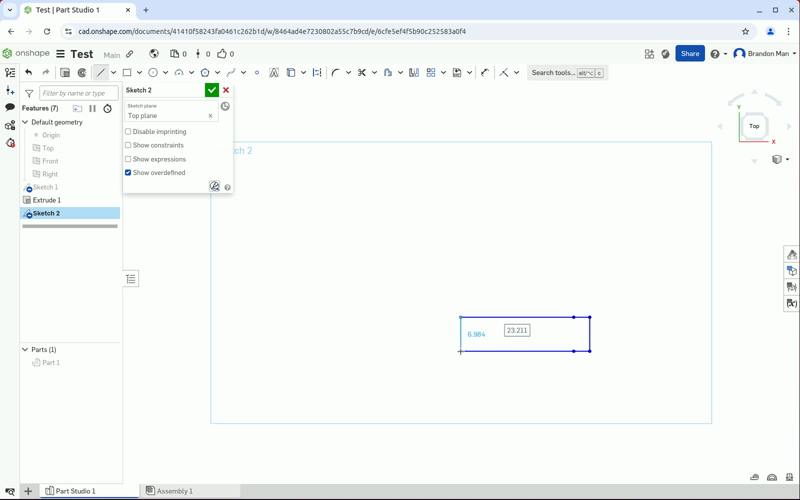
key(esc)
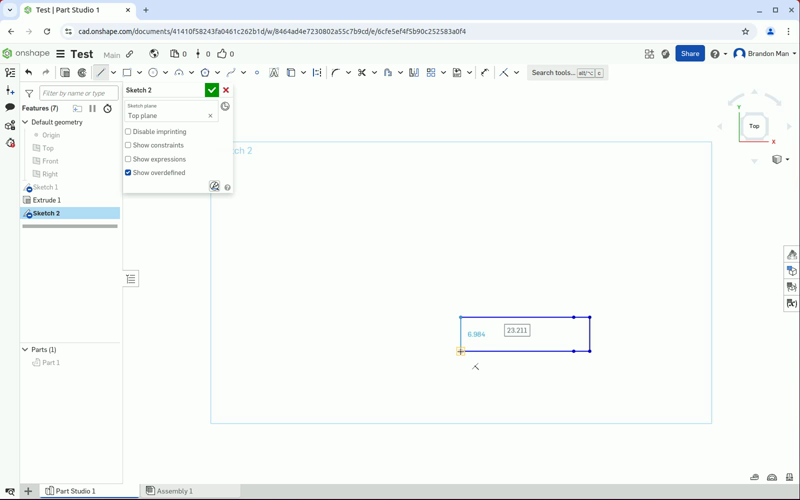
mouse_move(472, 326)
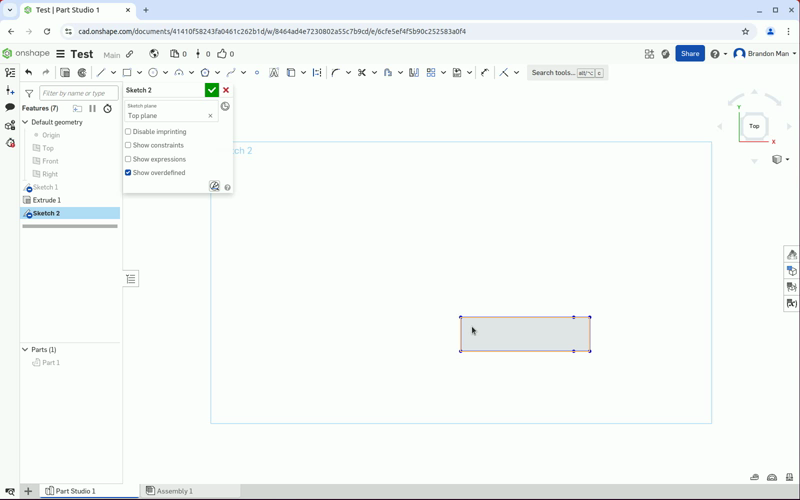
click(472, 326)
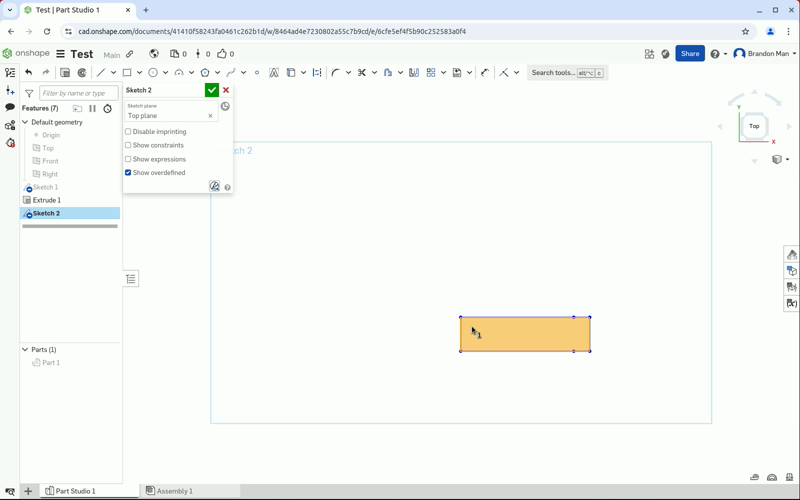
mouse_move(73, 352)
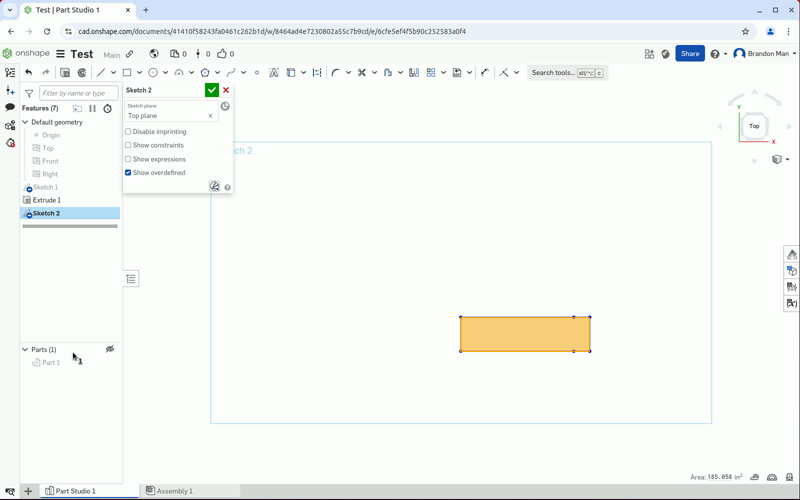
key(shift+y)
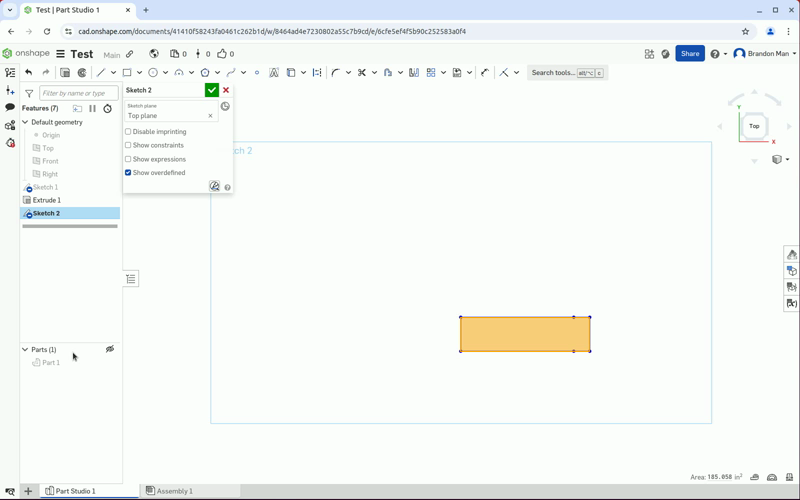
key(shift+e)
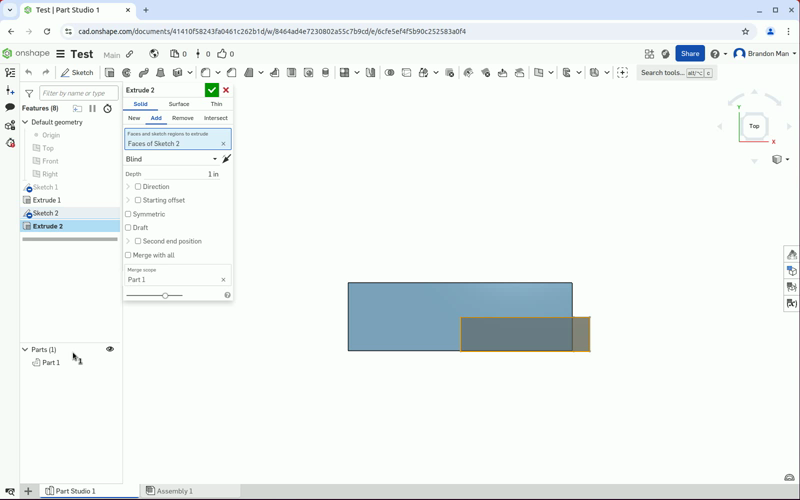
mouse_move(143, 106)
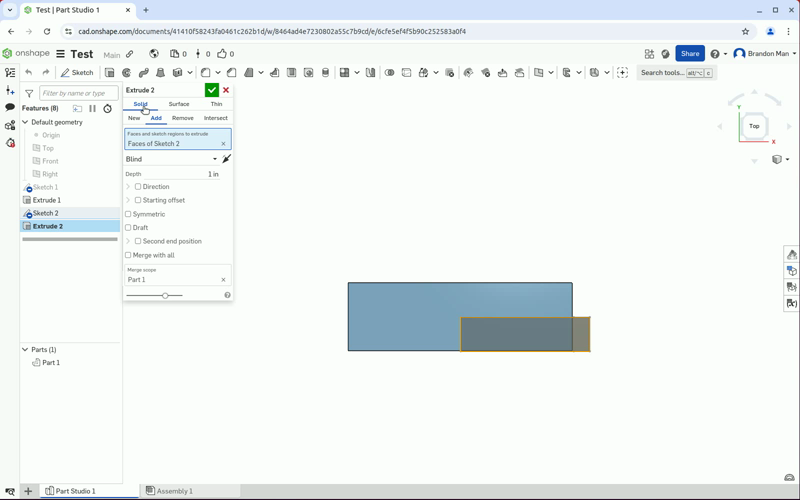
click(143, 106)
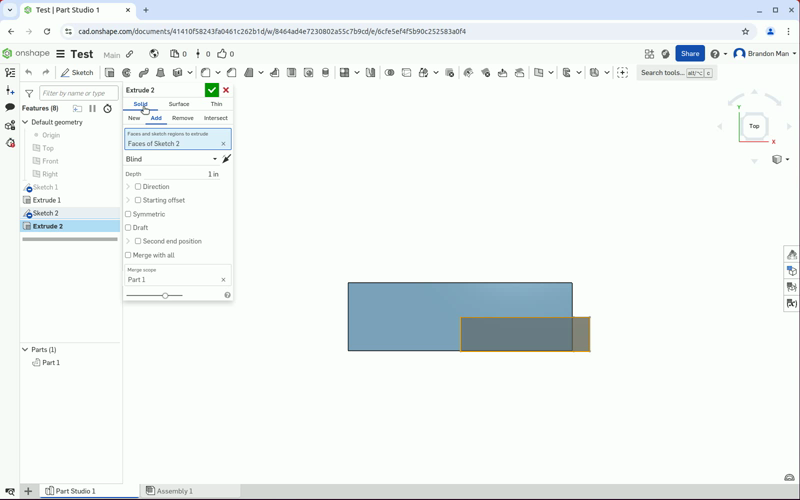
mouse_move(186, 120)
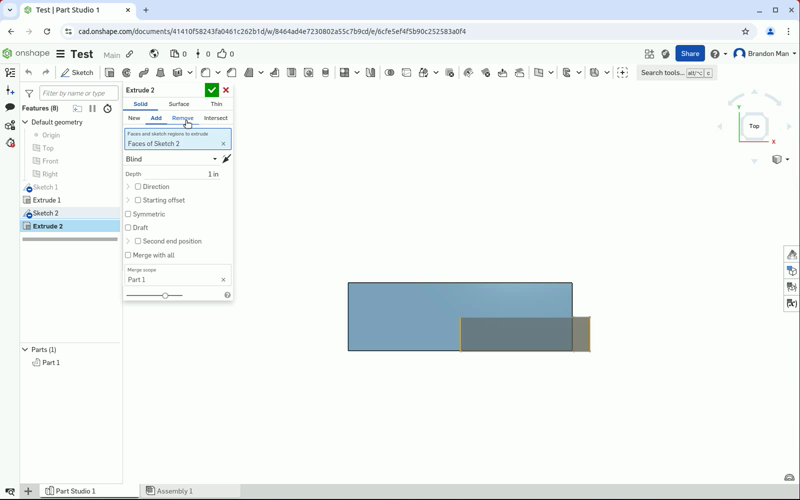
click(186, 120)
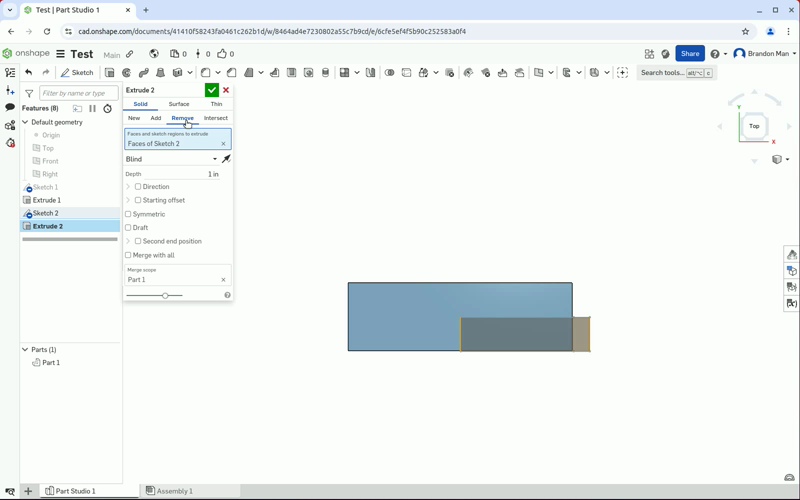
key(tab, 4)
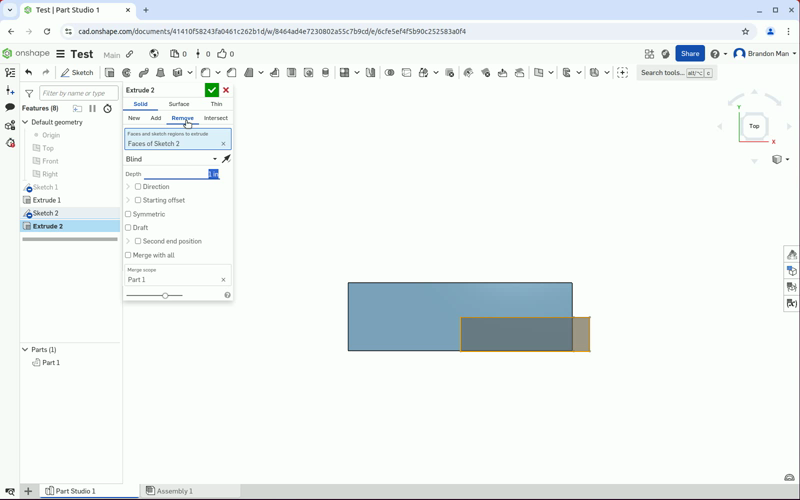
text(-22.145)
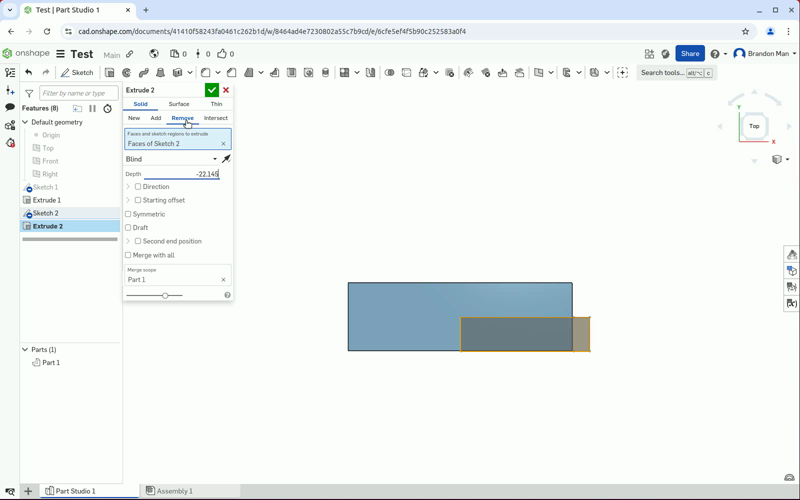
key(tab, 6)
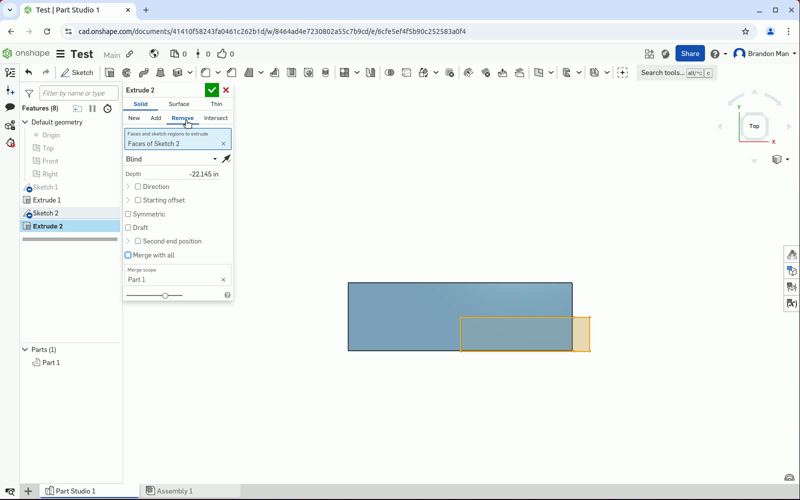
key(space)
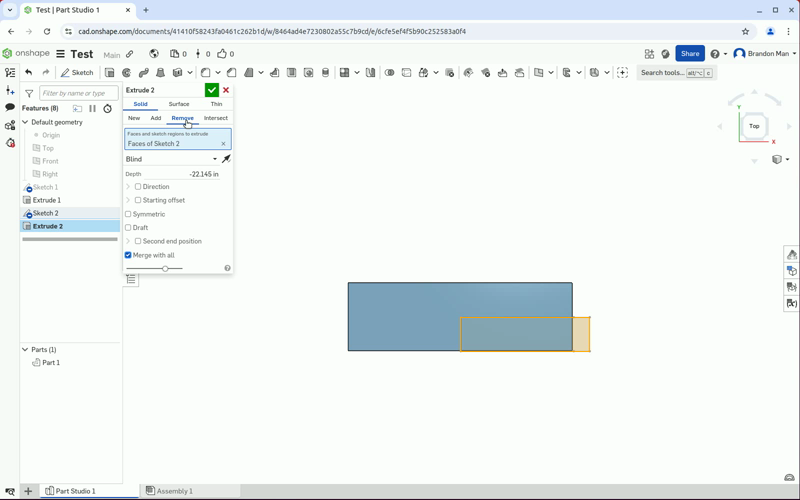
key(enter)
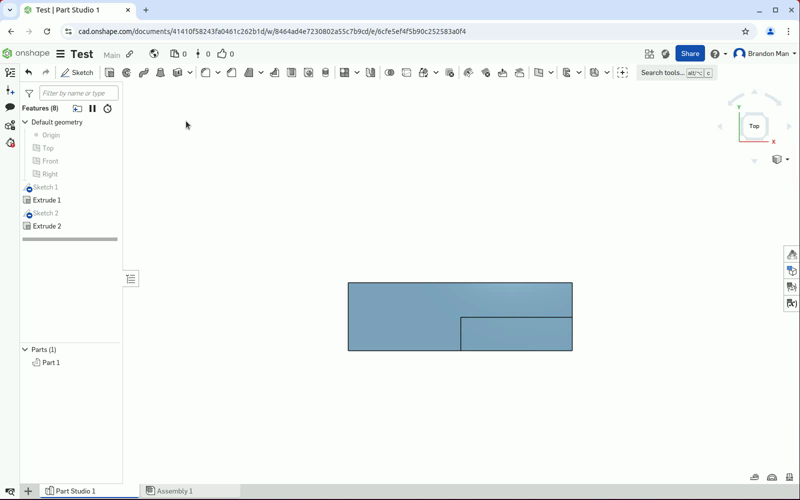
key(shift+h)
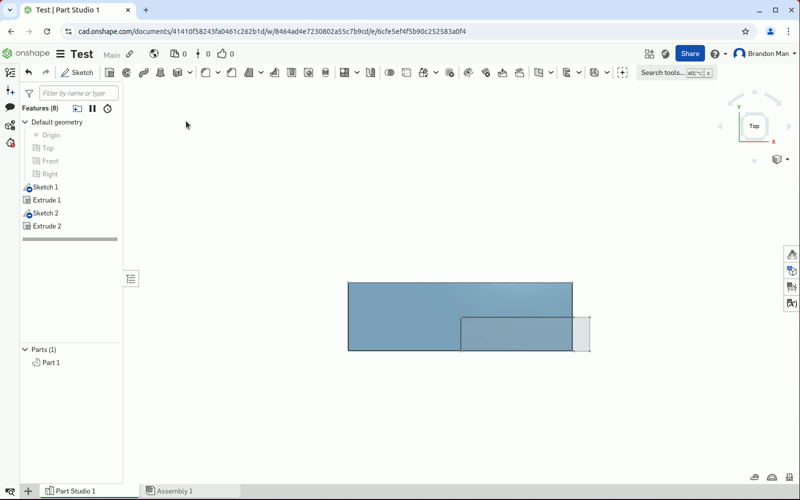
key(shift+h)
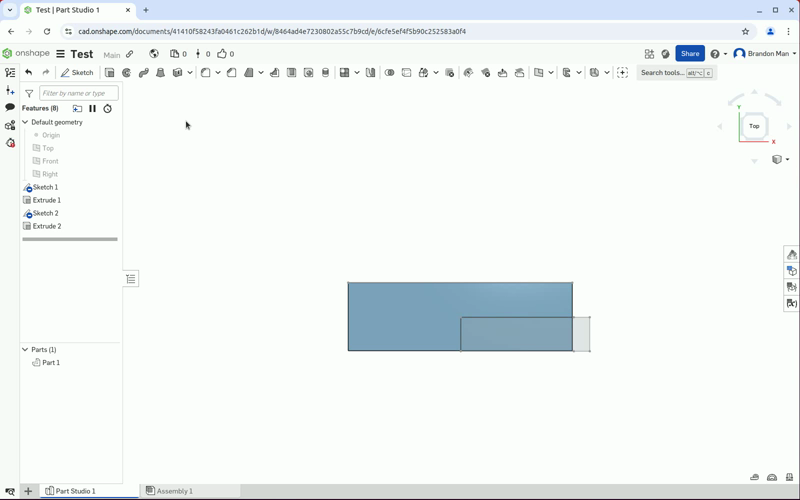
key(shift+7)
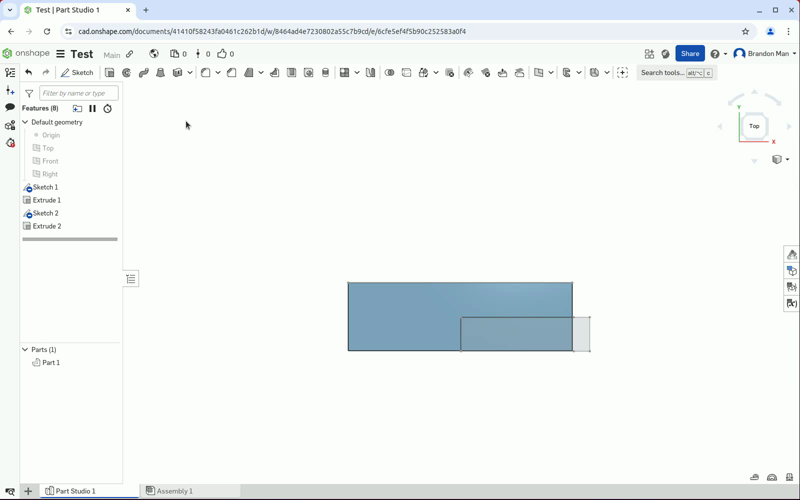
key(up, 3)
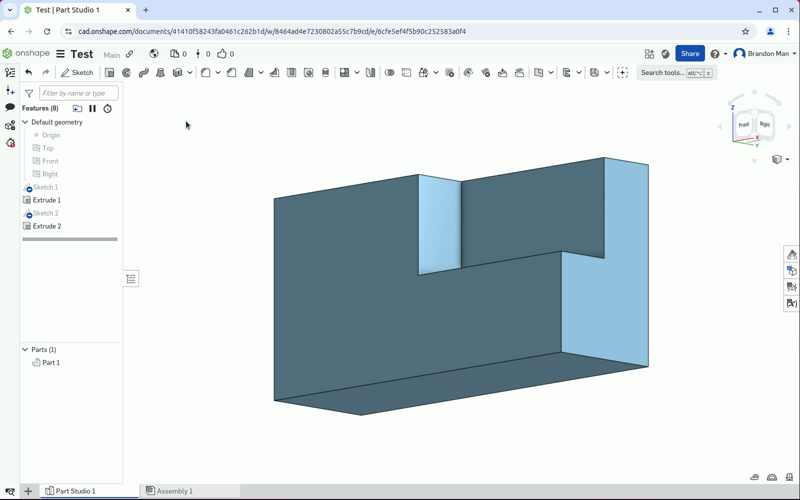
key(left, 3)
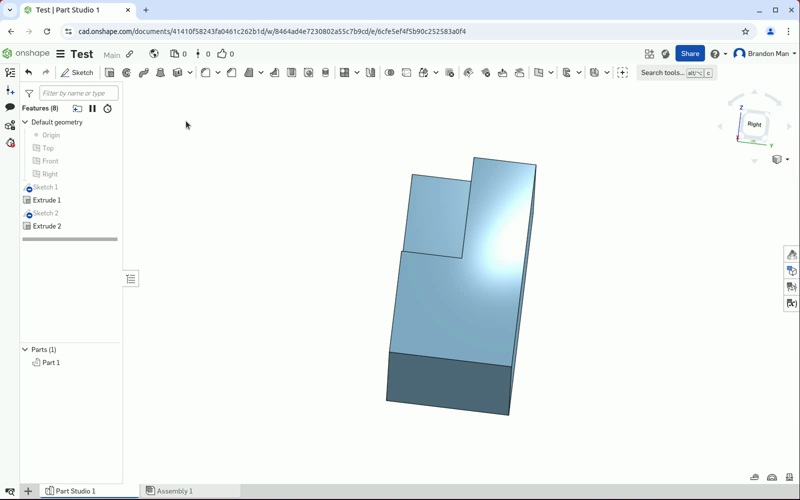
key(right, 3)
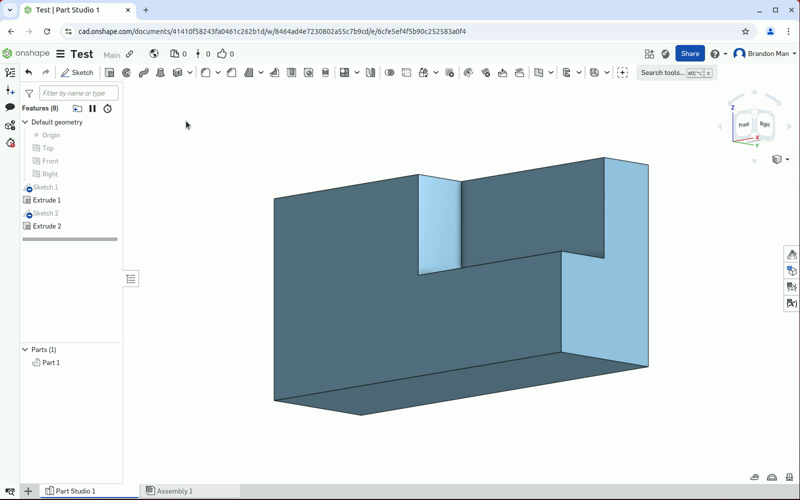
key(down, 3)
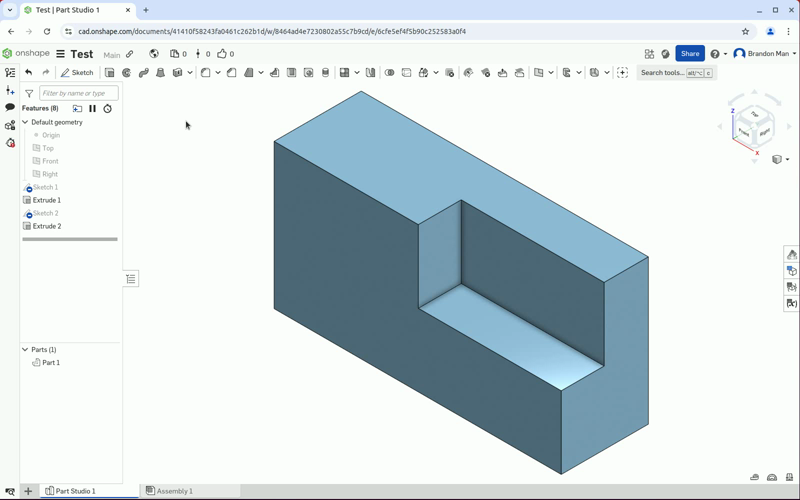
mouse_move(73, 189)
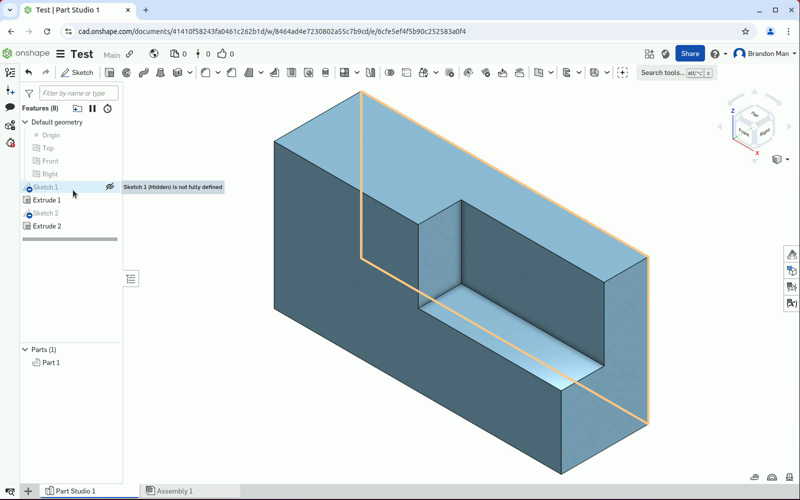
click(73, 189)